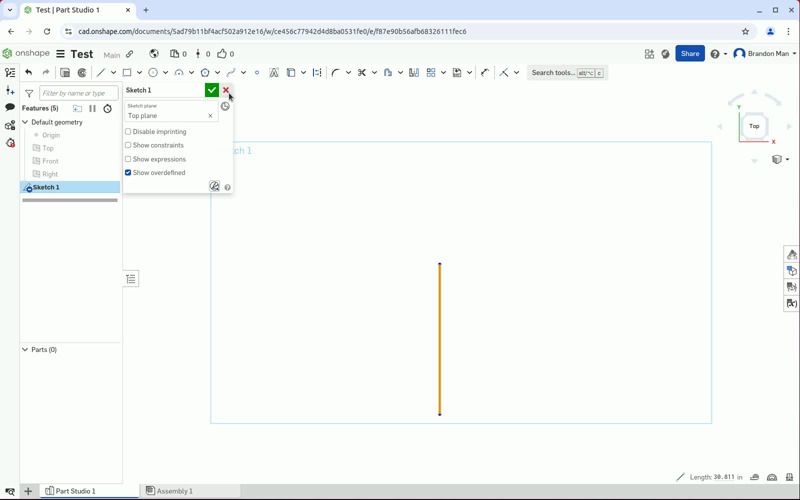
key(shift+h)
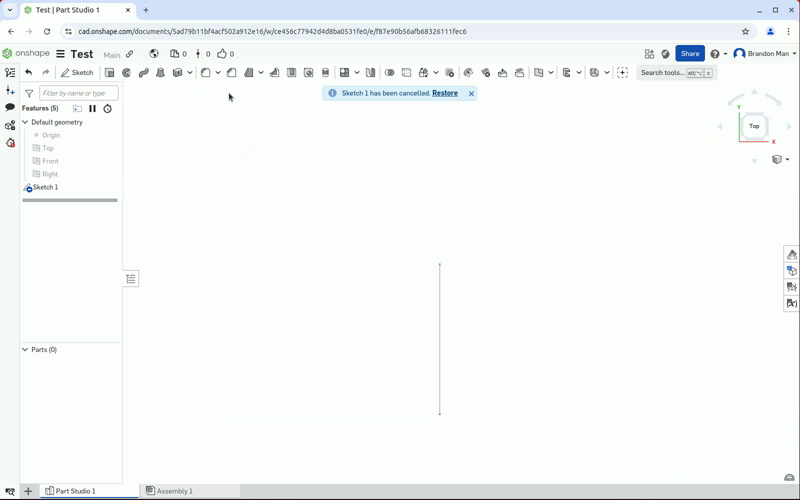
key(shift+s)
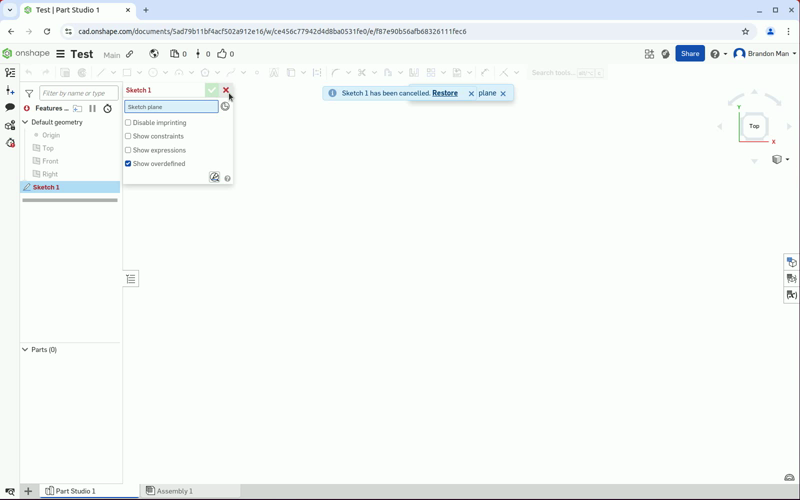
mouse_move(73, 150)
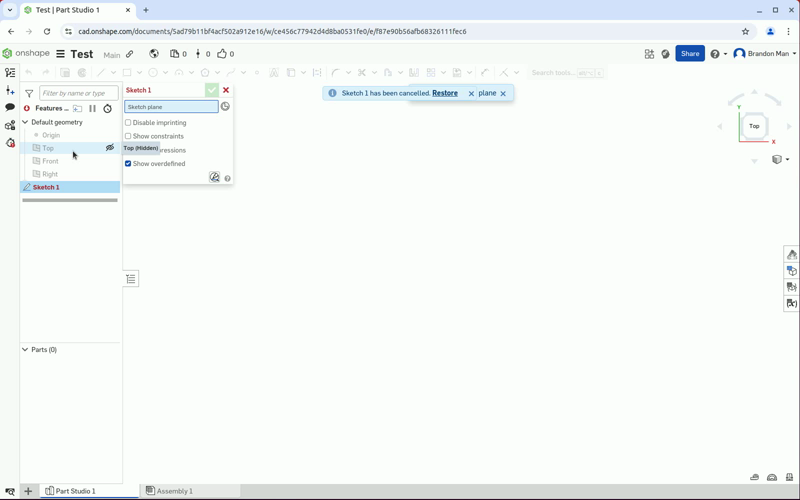
click(73, 150)
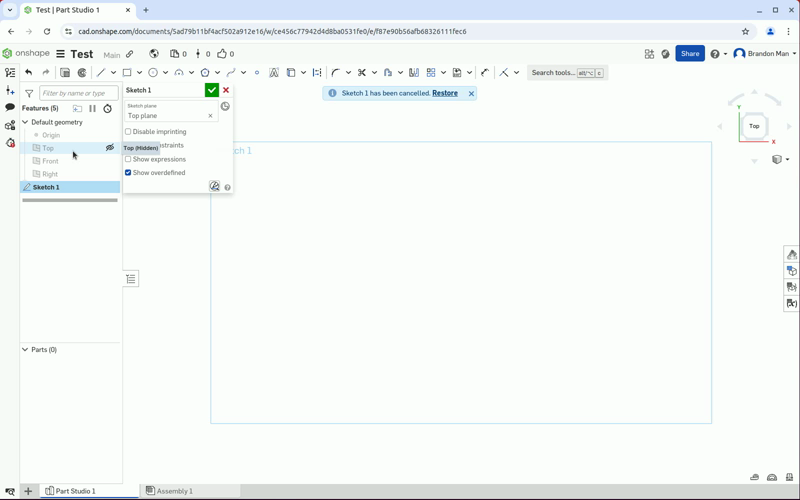
mouse_move(73, 352)
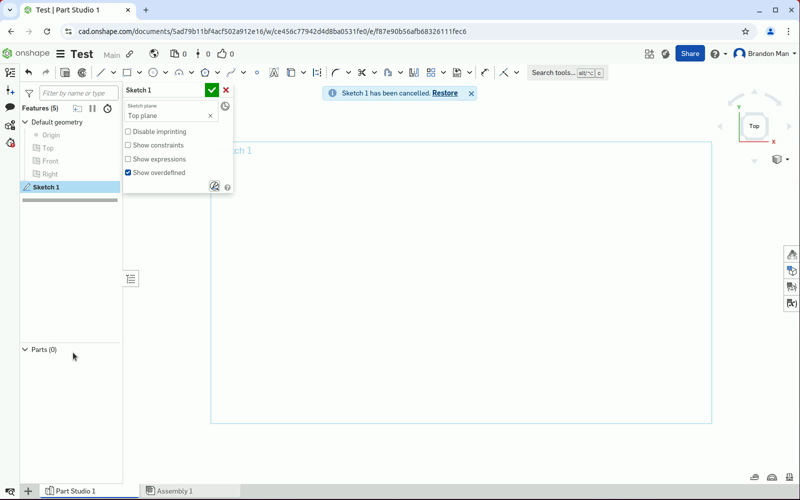
key(y)
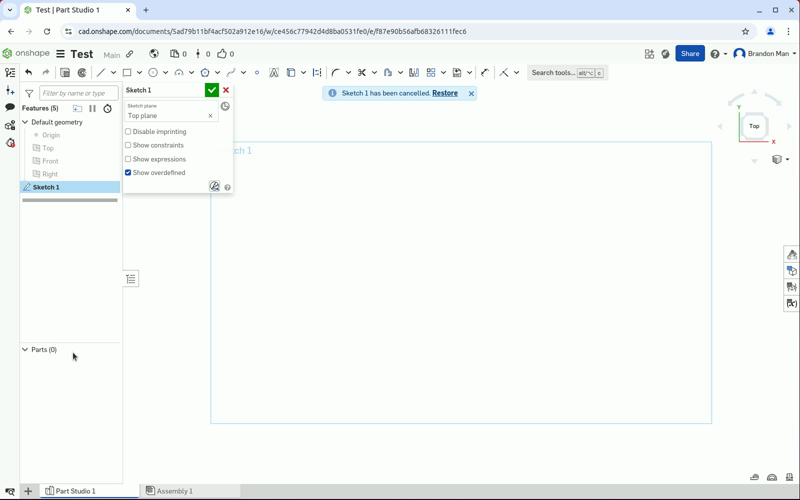
key(c)
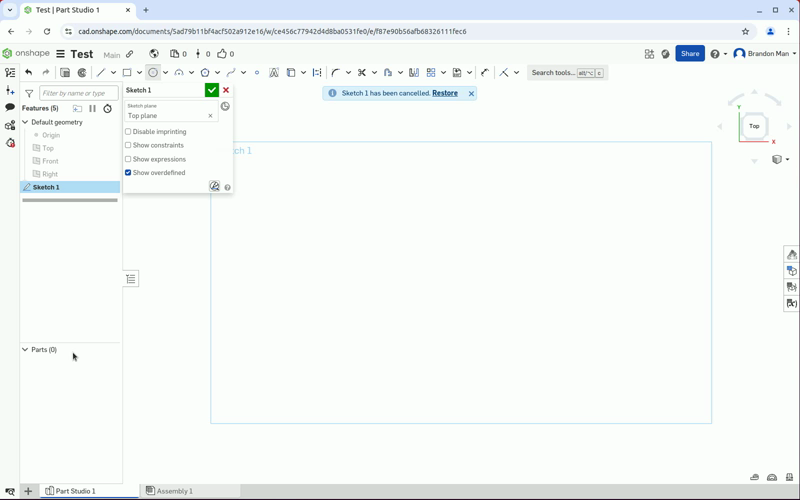
key_down(shift)
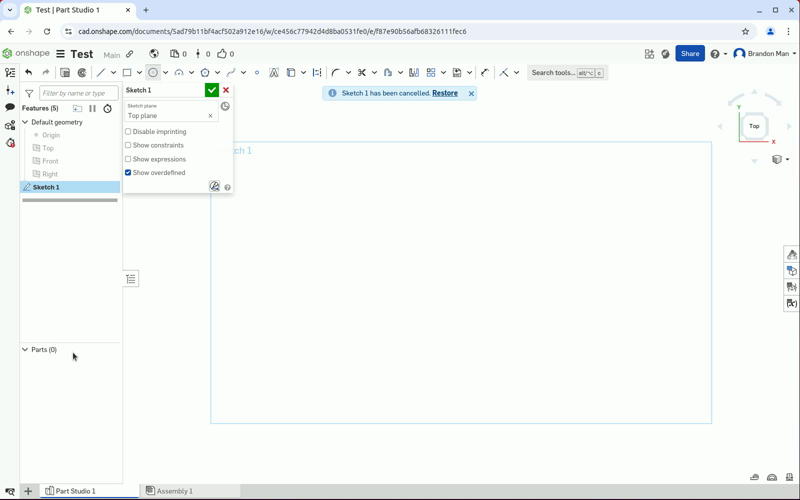
mouse_move(461, 282)
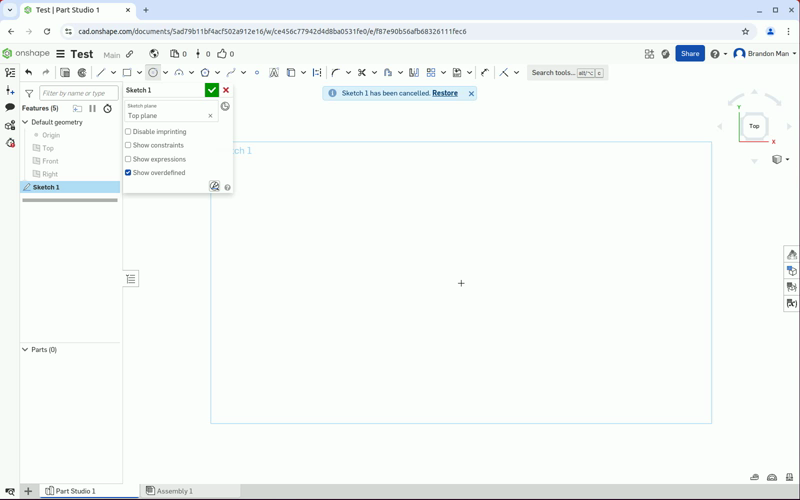
click(461, 282)
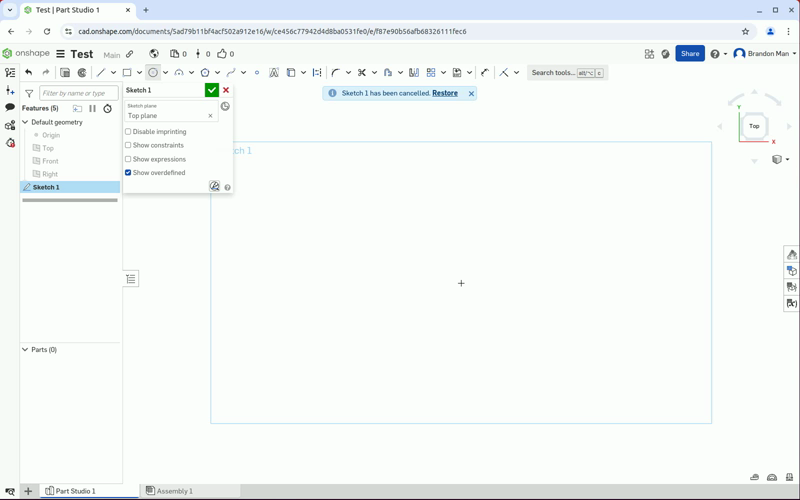
key_up(shift)
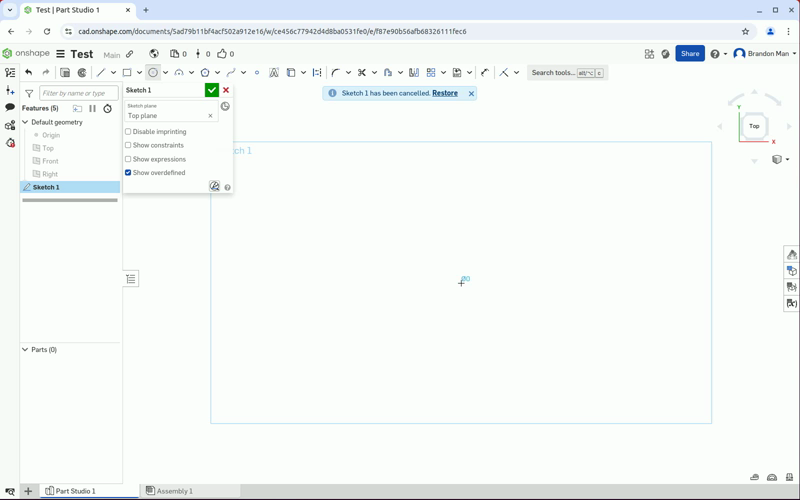
mouse_move(474, 282)
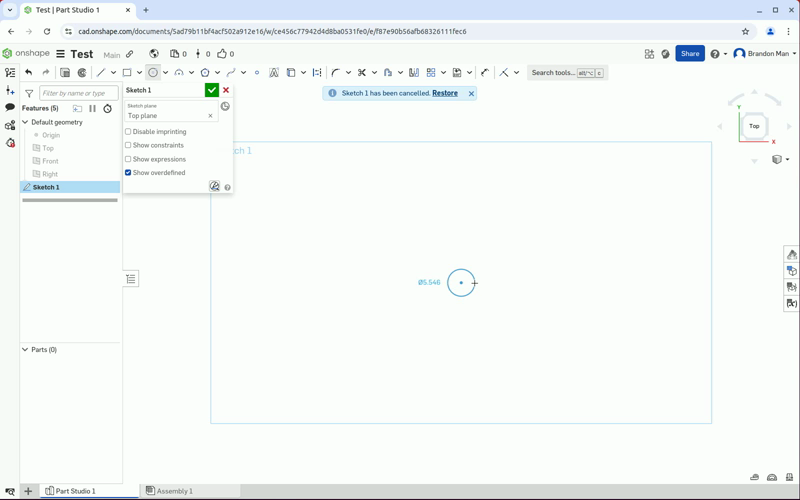
click(474, 282)
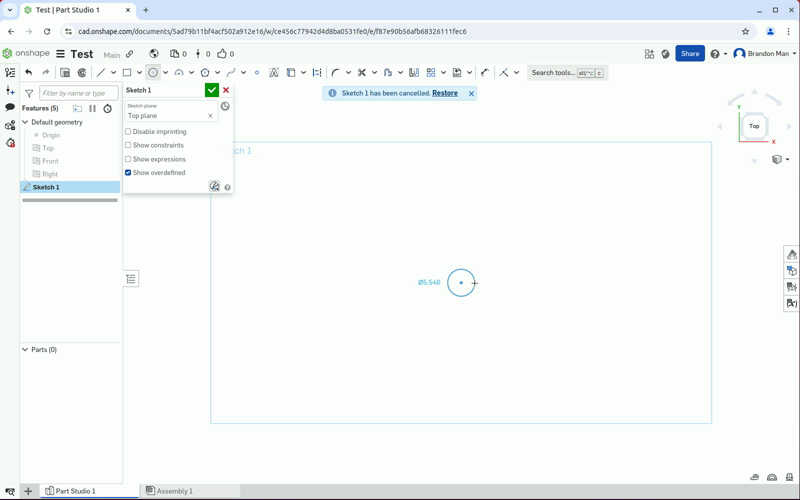
key(esc)
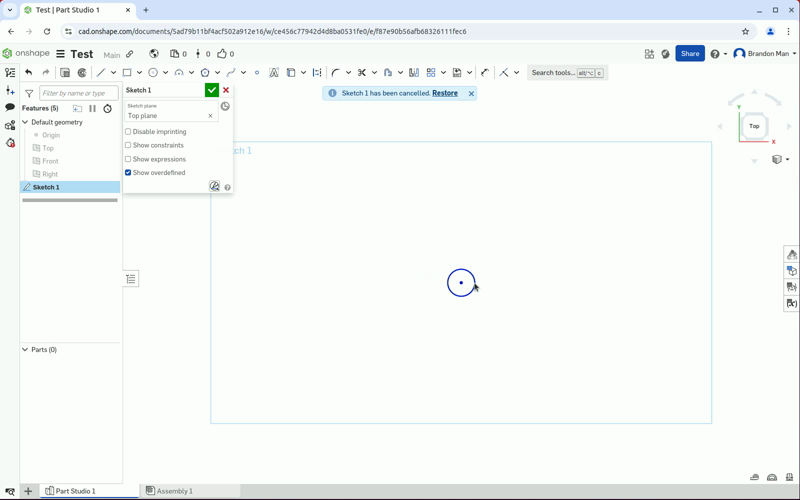
mouse_move(456, 282)
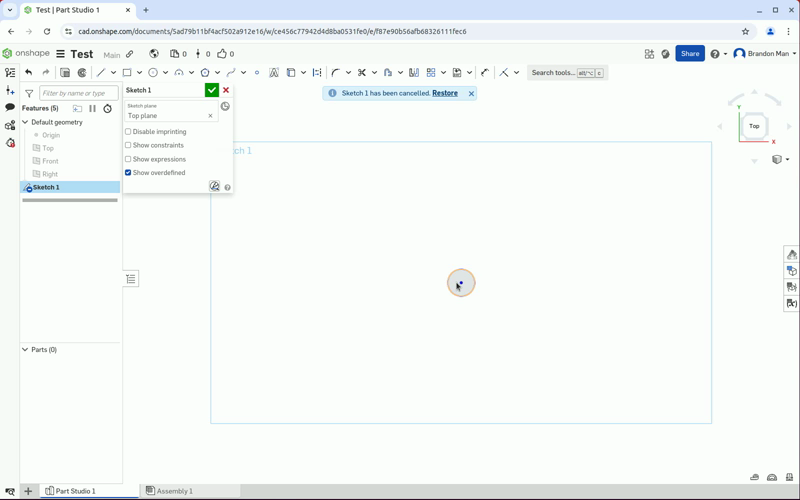
scroll(6)
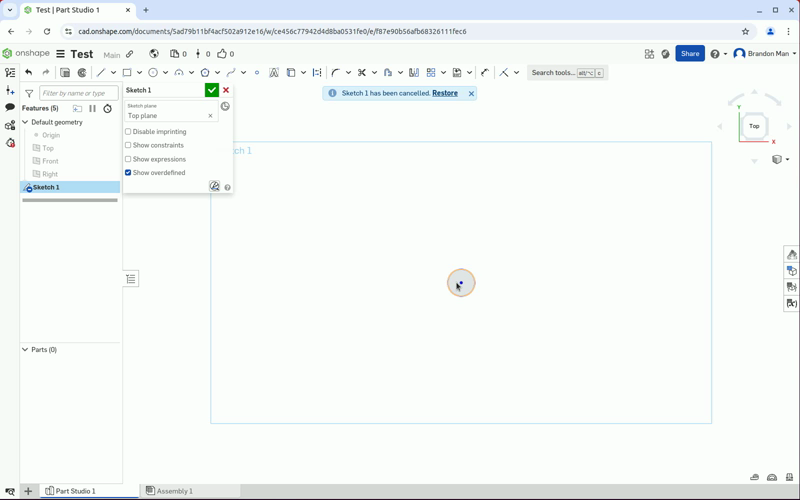
scroll(6)
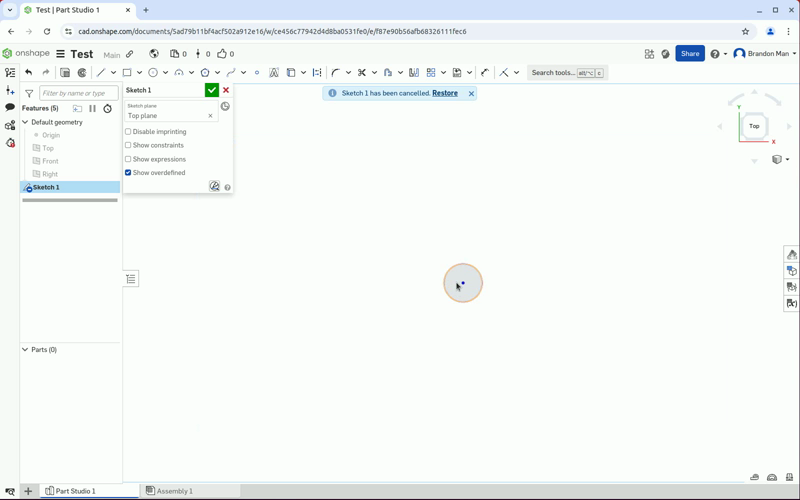
scroll(6)
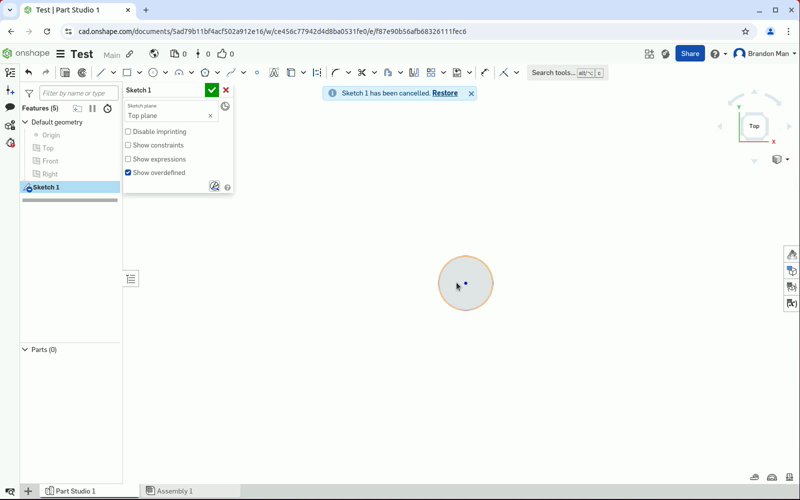
scroll(6)
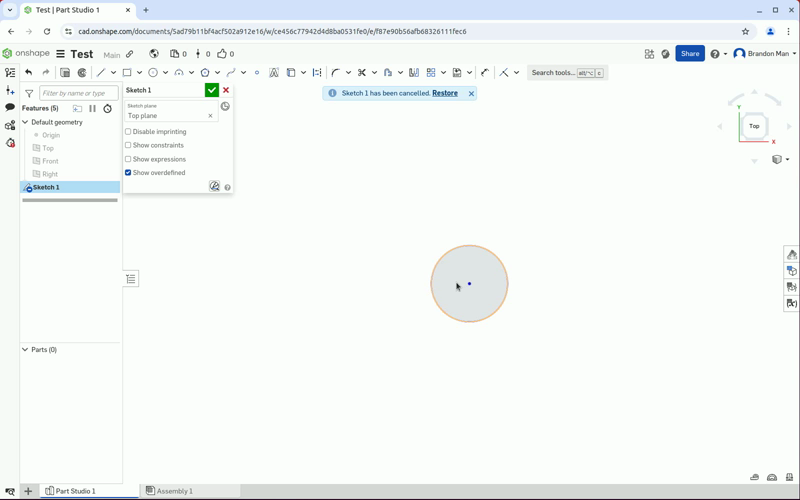
scroll(6)
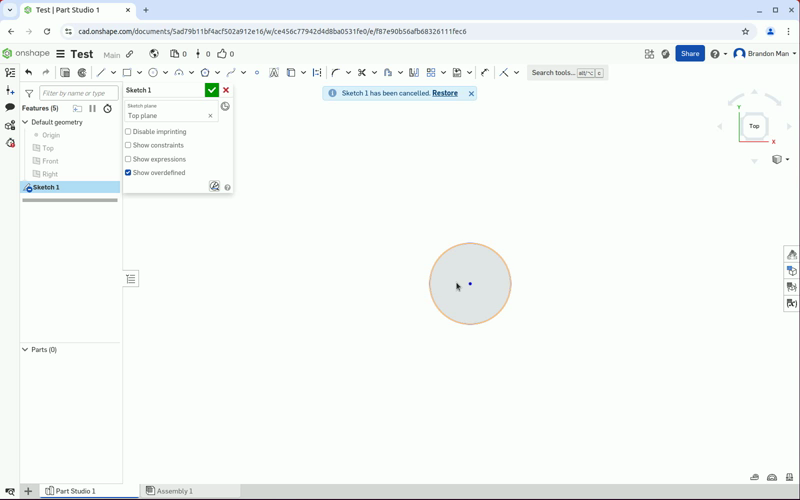
scroll(6)
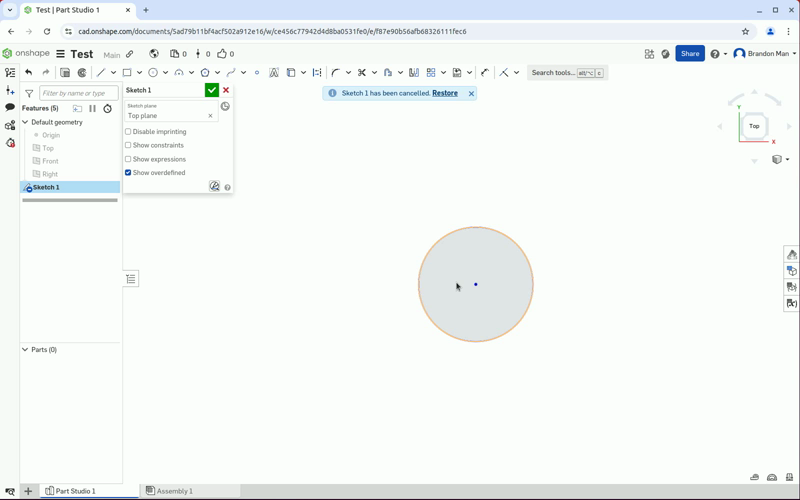
scroll(6)
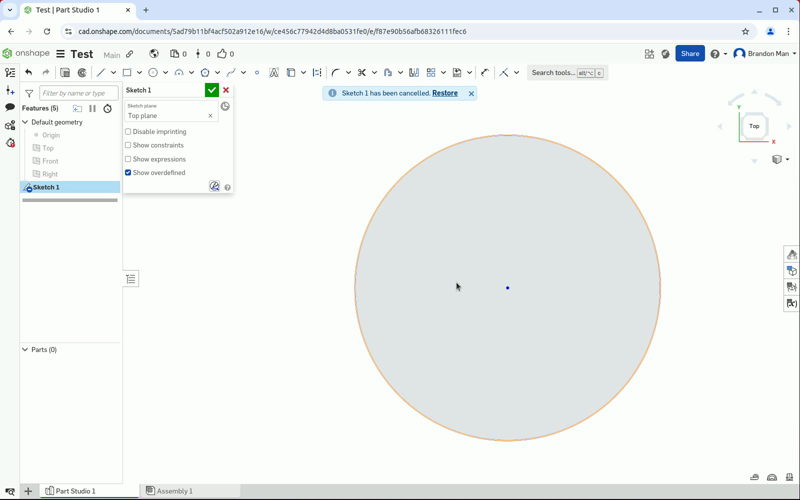
click(456, 282)
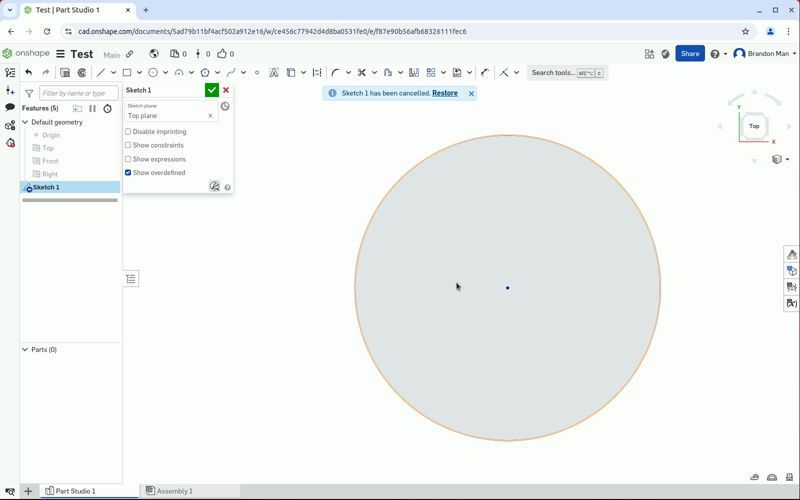
scroll(-6)
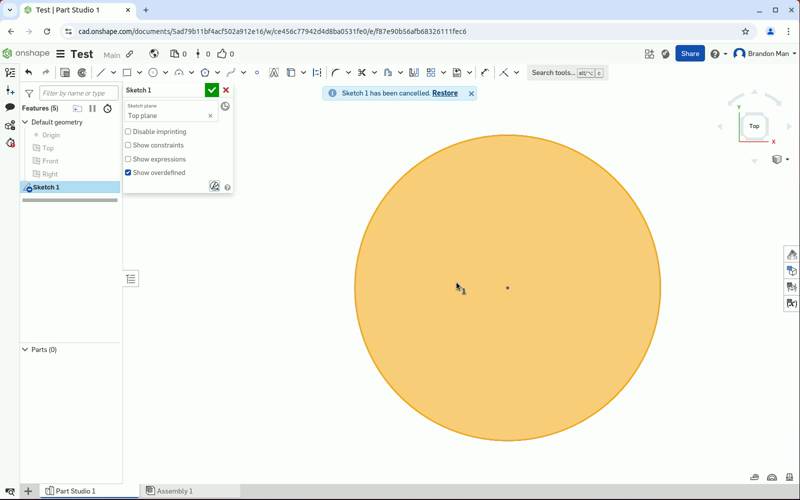
scroll(-6)
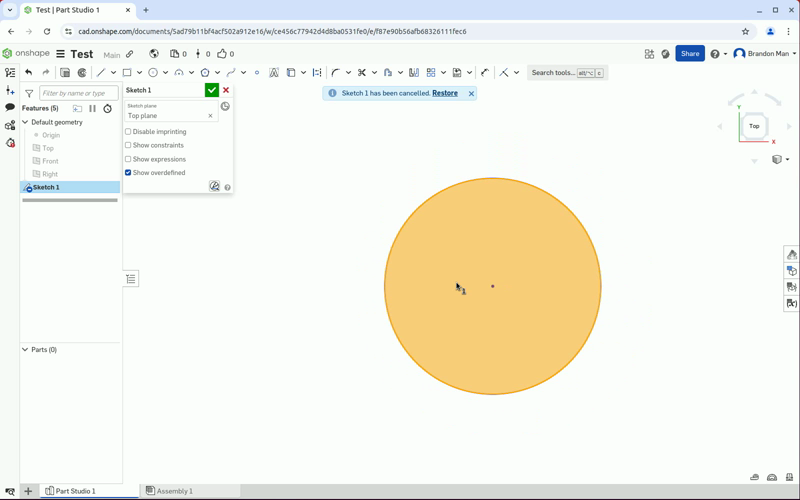
scroll(-6)
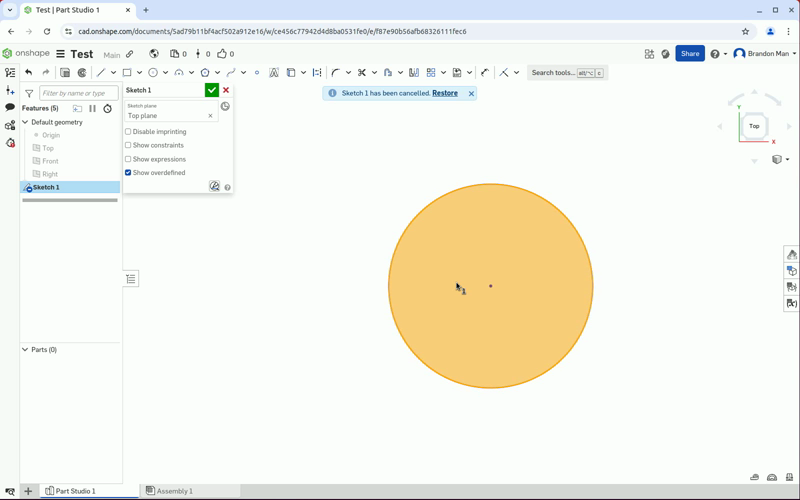
scroll(-6)
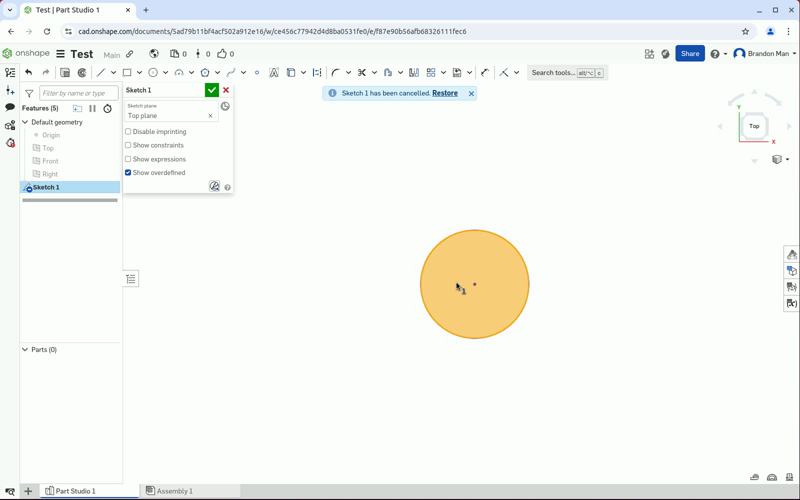
scroll(-6)
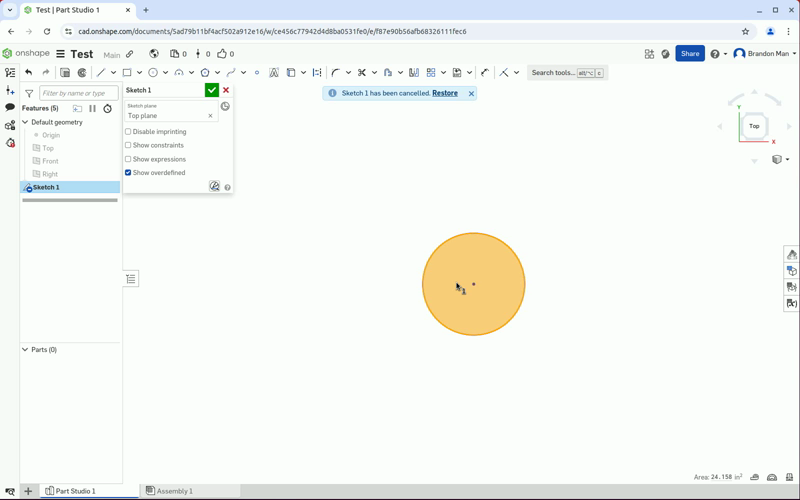
scroll(-6)
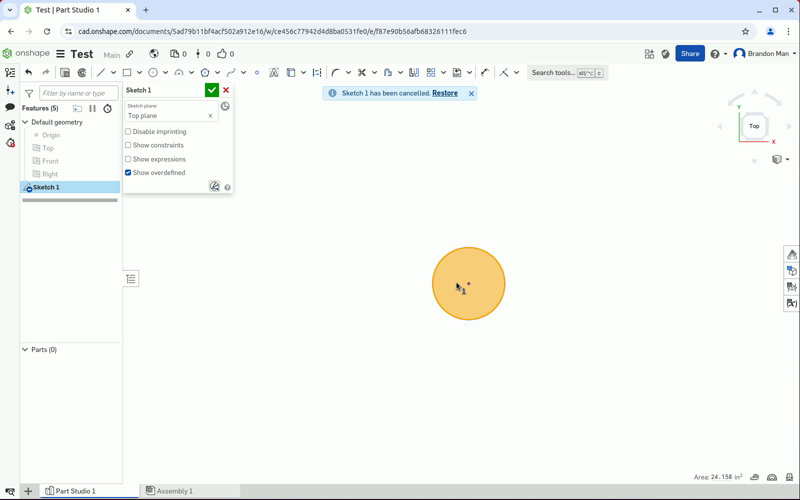
scroll(-6)
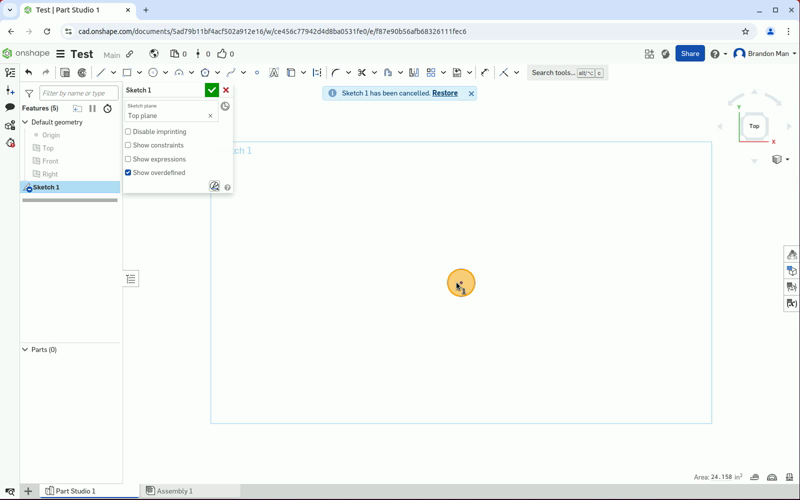
mouse_move(73, 352)
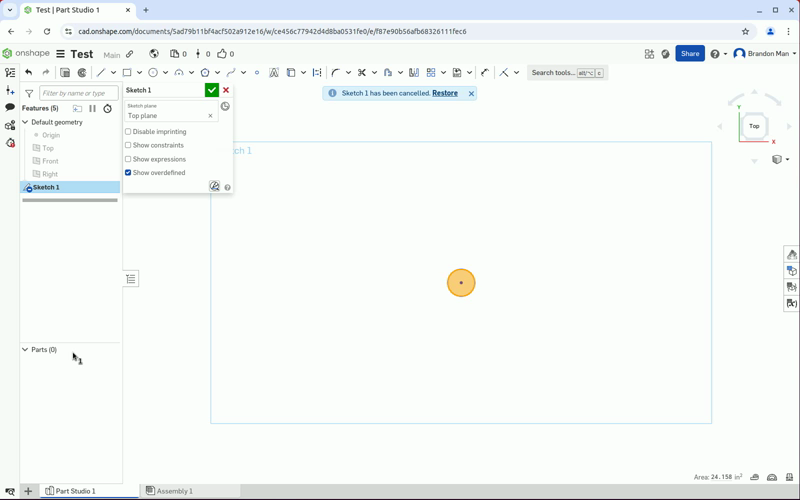
key(shift+y)
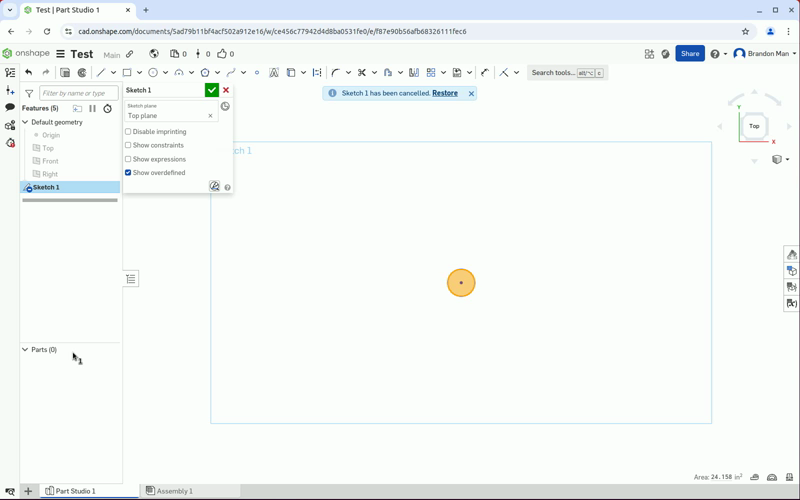
key(shift+e)
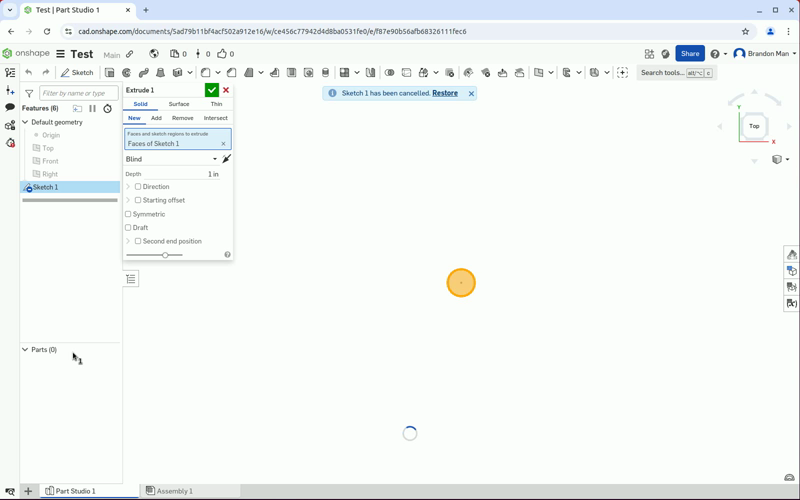
mouse_move(143, 106)
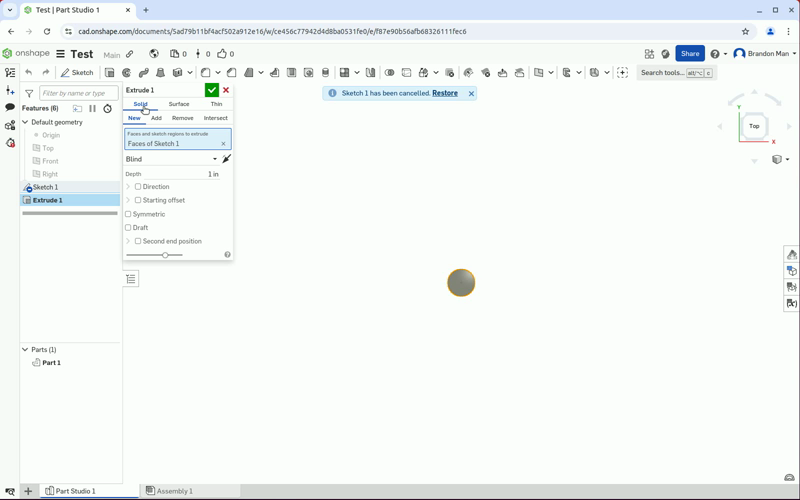
click(143, 106)
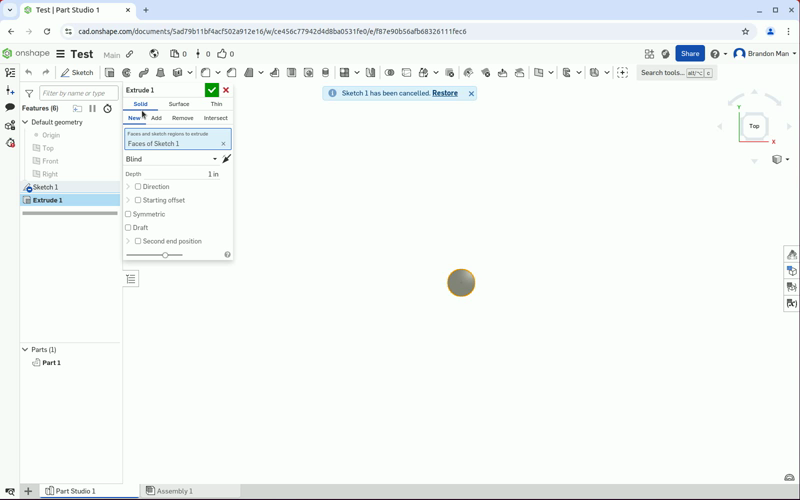
mouse_move(137, 120)
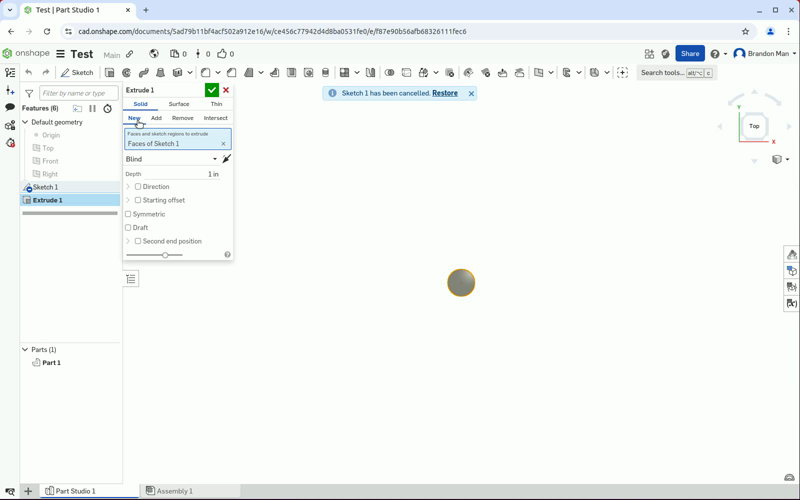
click(137, 120)
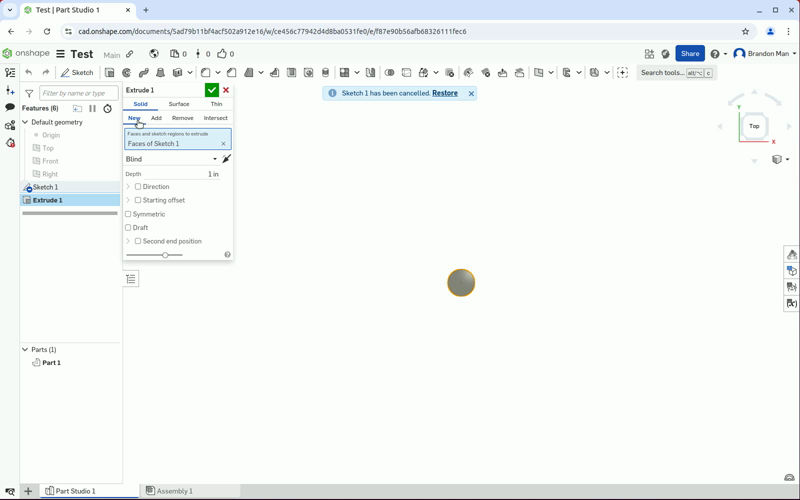
key(tab, 4)
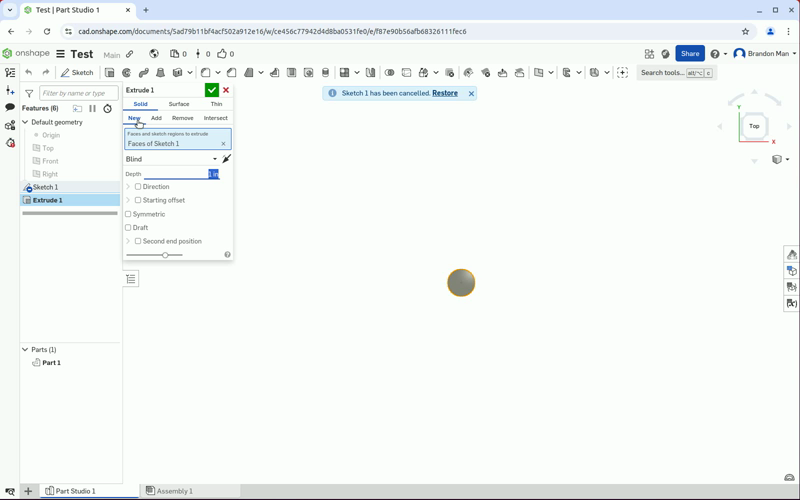
text(1.204)
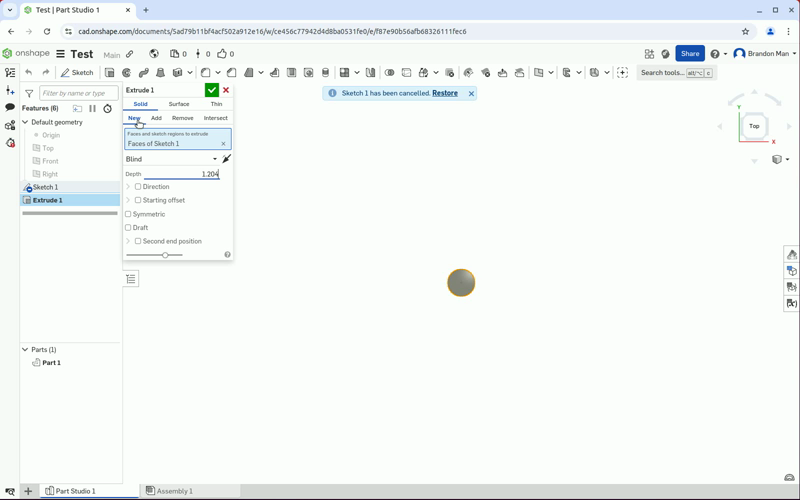
key(enter)
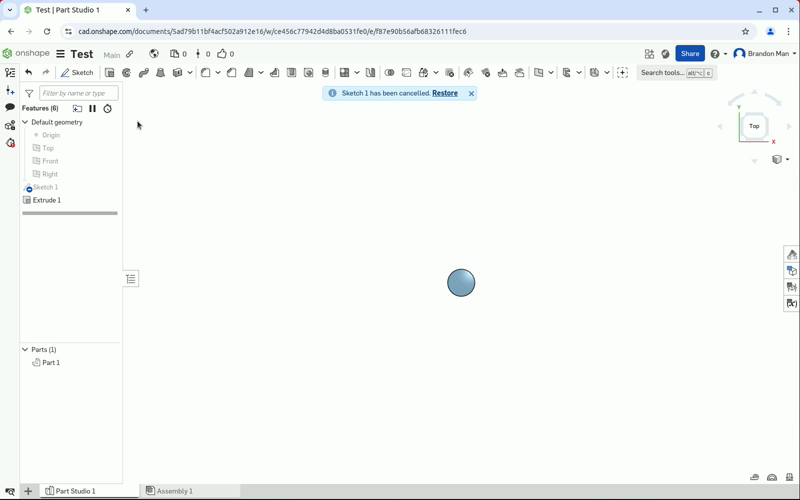
key(shift+h)
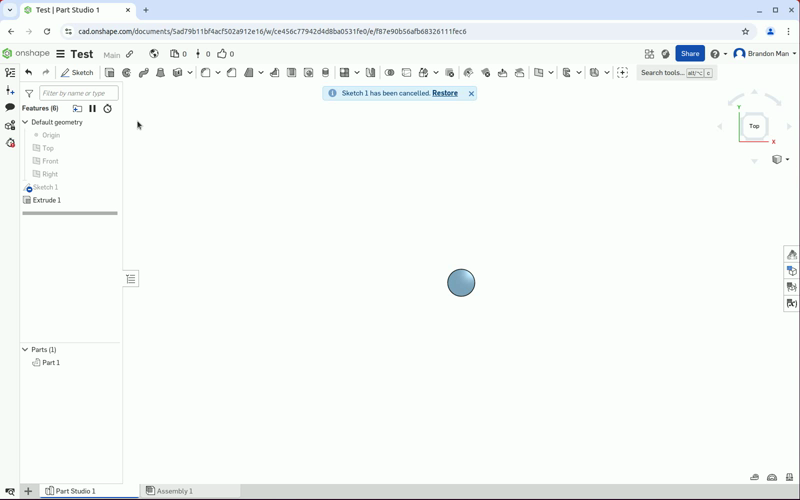
key(shift+h)
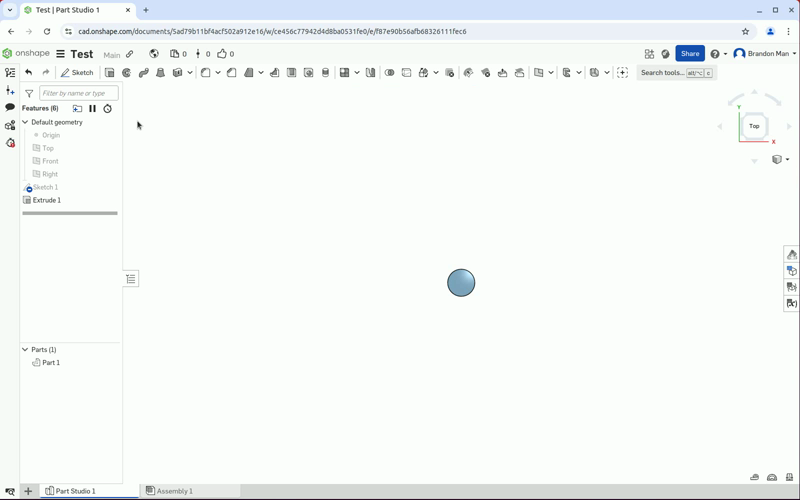
mouse_move(73, 189)
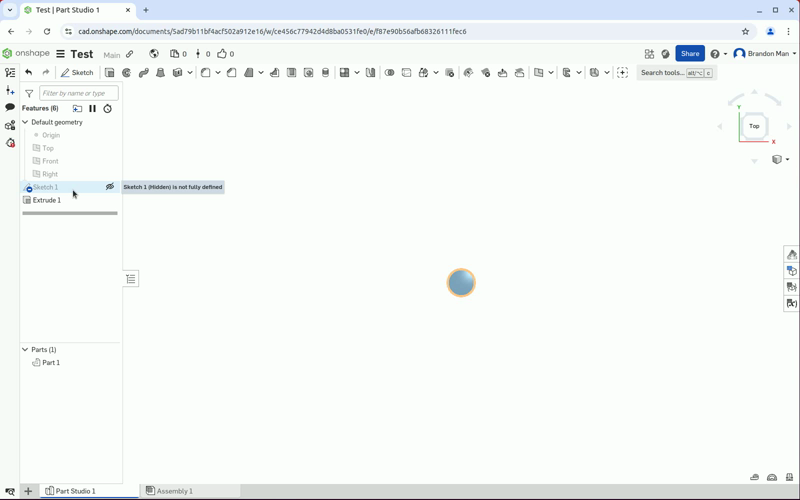
click(73, 189)
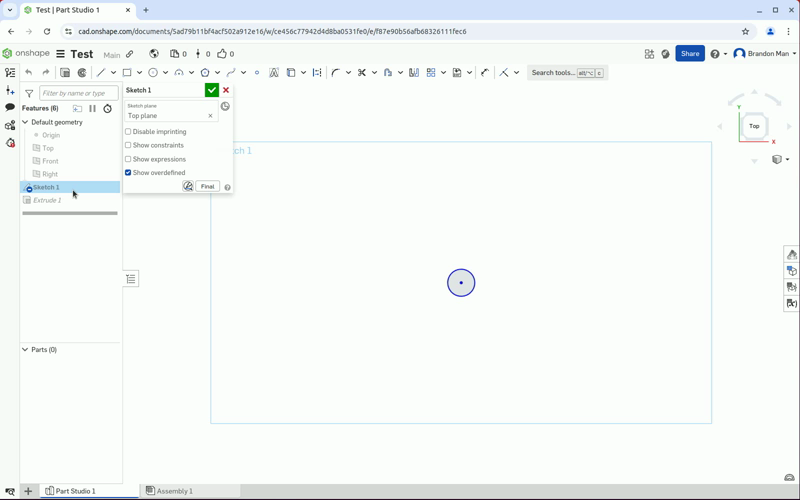
mouse_move(229, 92)
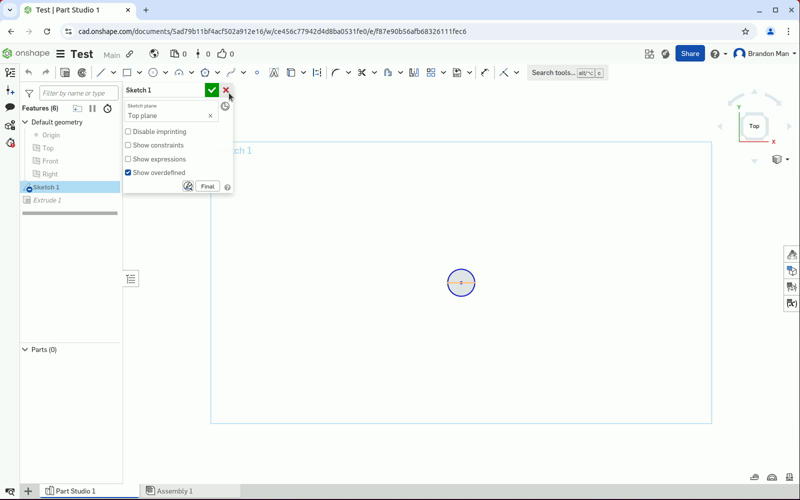
click(229, 92)
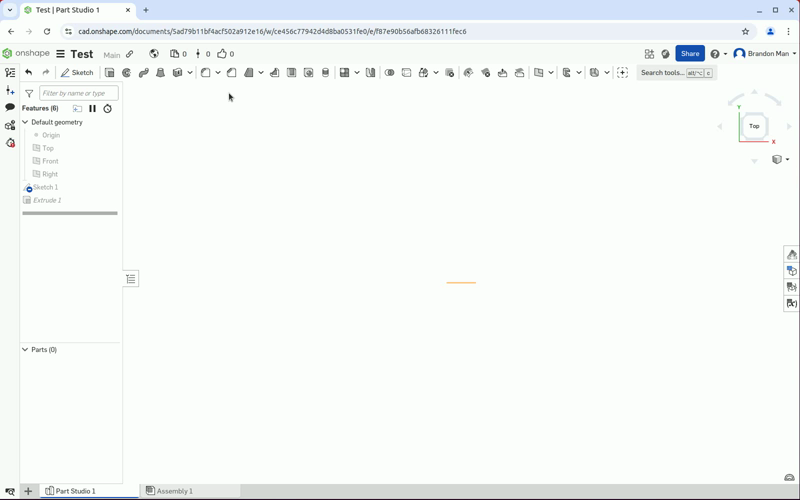
mouse_move(541, 75)
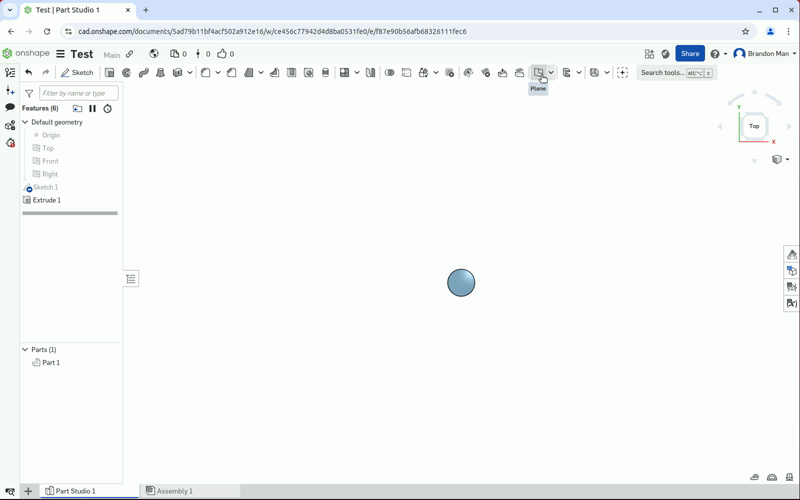
click(541, 75)
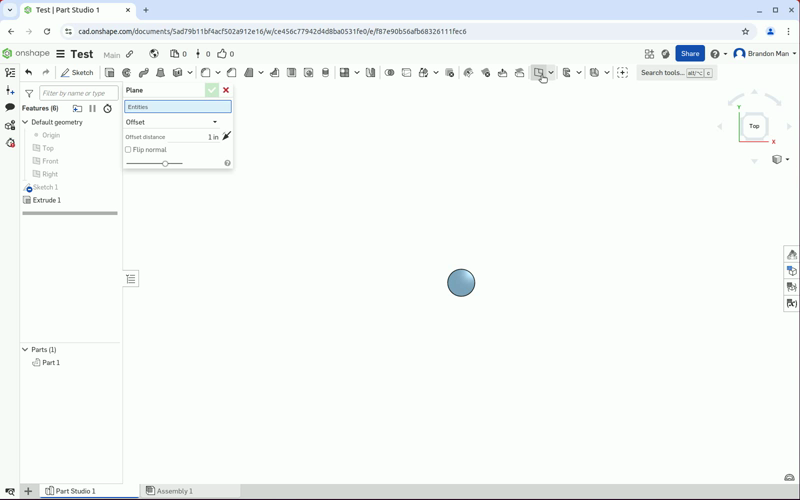
mouse_move(73, 150)
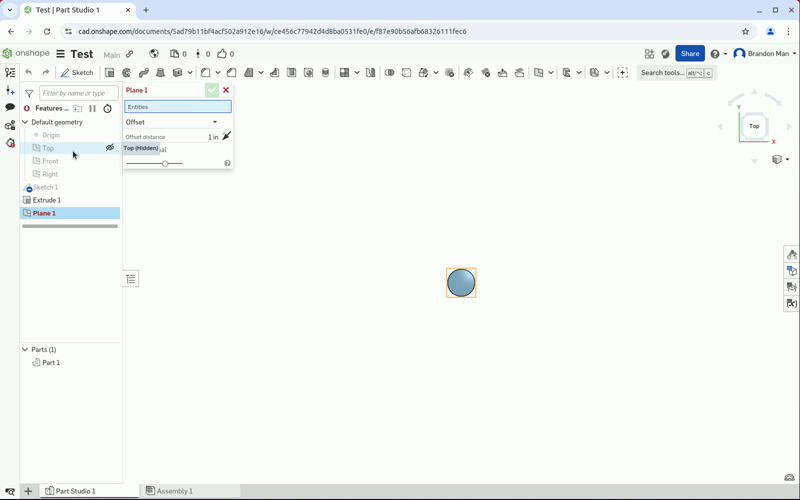
click(73, 150)
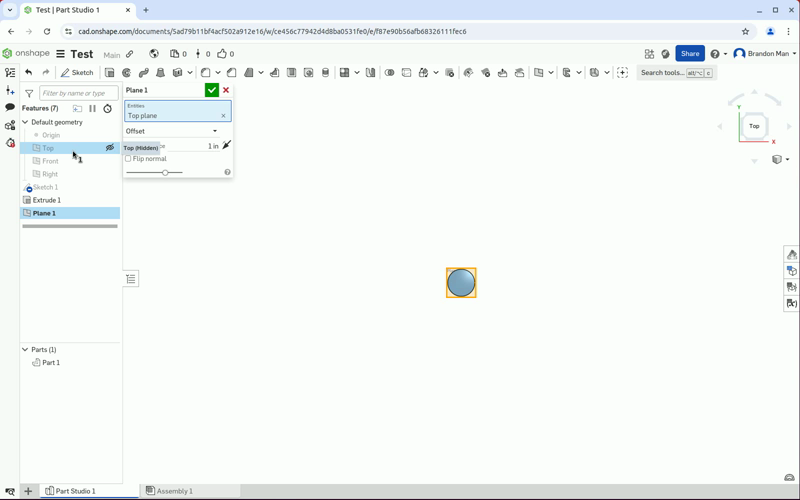
key(tab, 2)
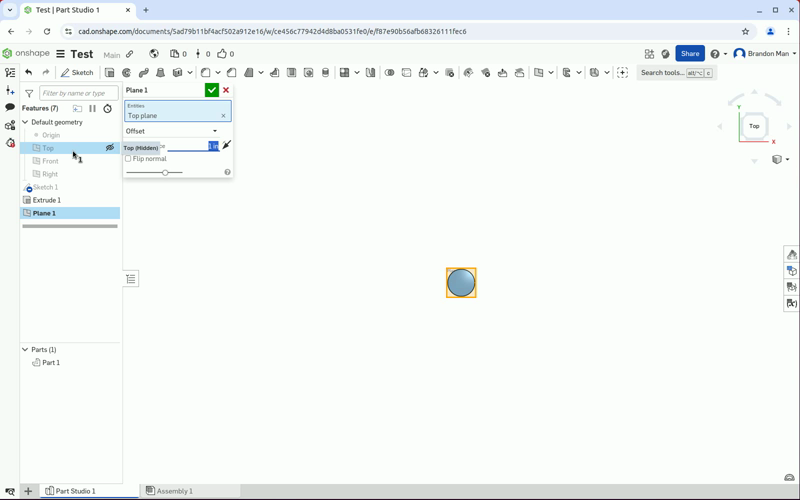
text(1.202)
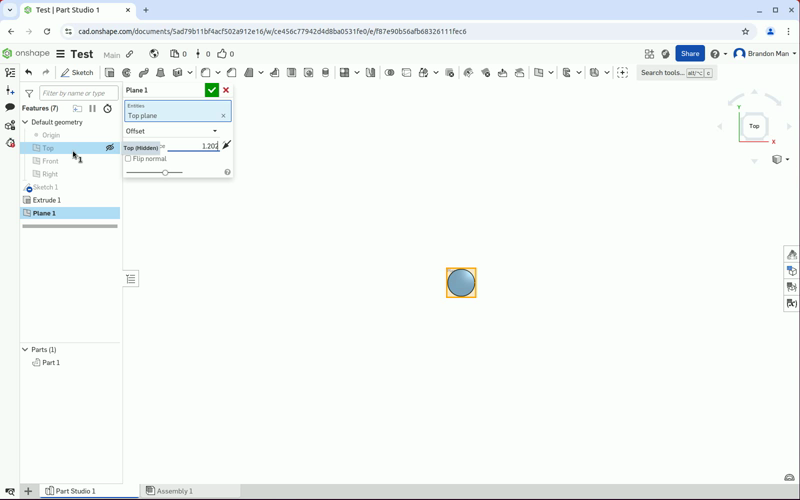
key(enter, 2)
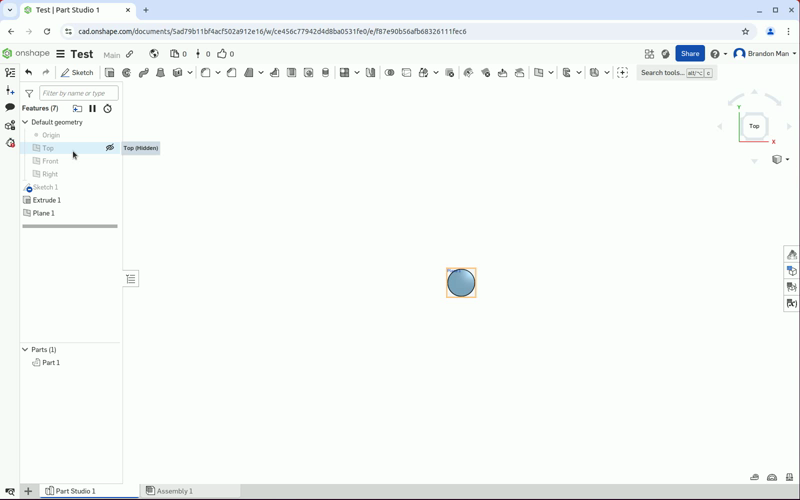
key(shift+s)
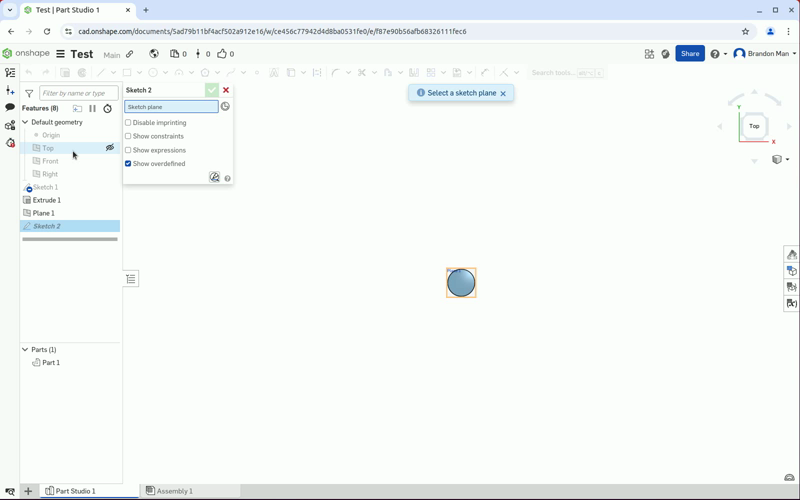
mouse_move(73, 215)
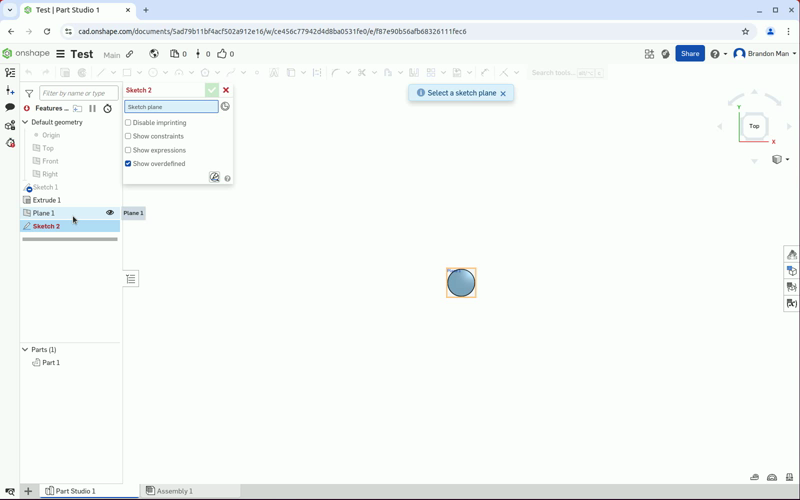
click(73, 215)
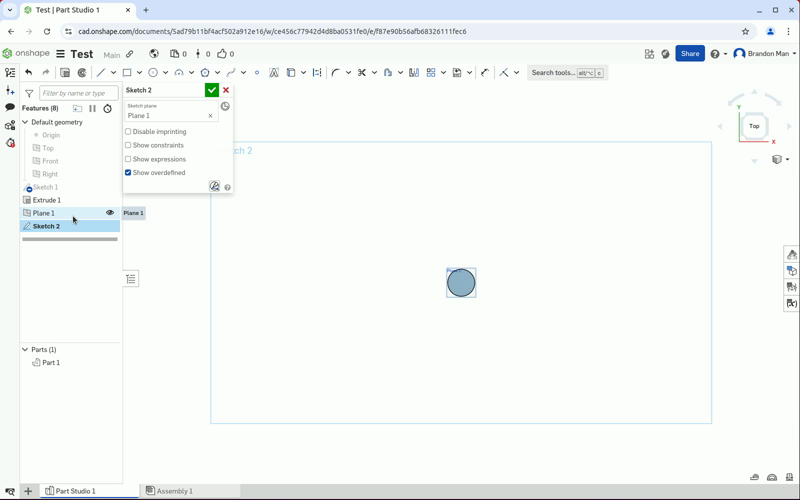
mouse_move(73, 352)
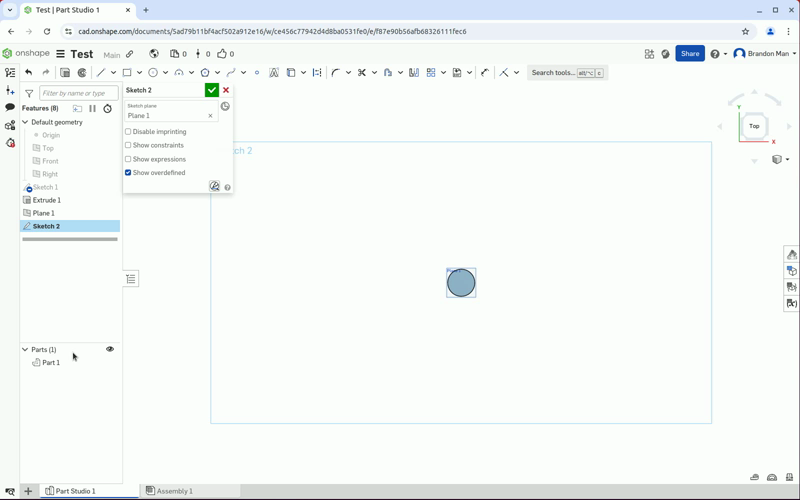
key(y)
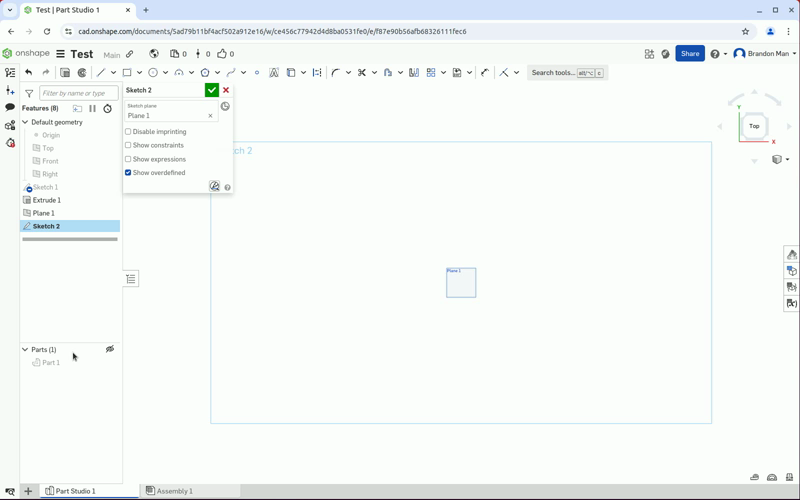
key(c)
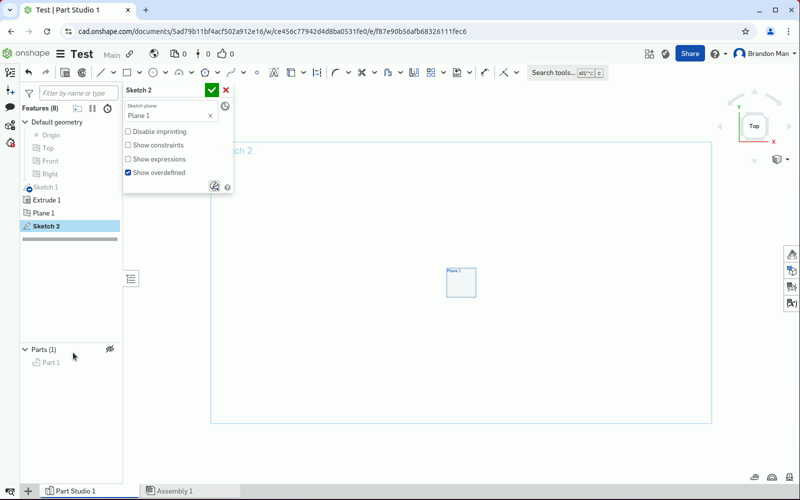
key_down(shift)
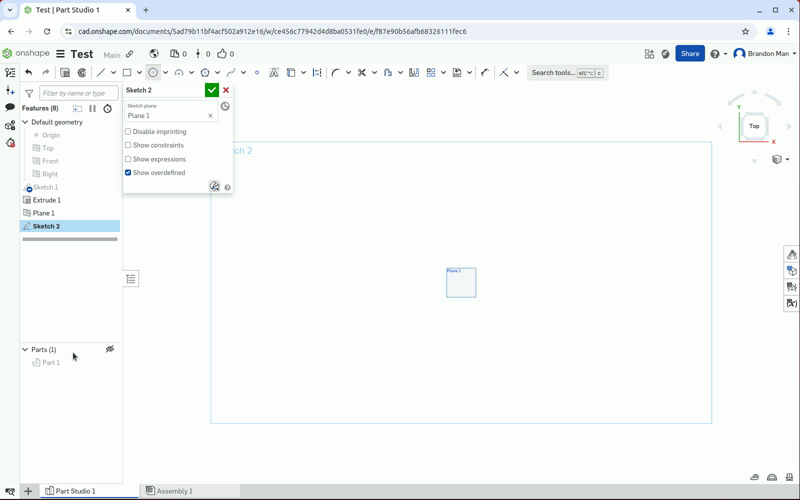
mouse_move(461, 282)
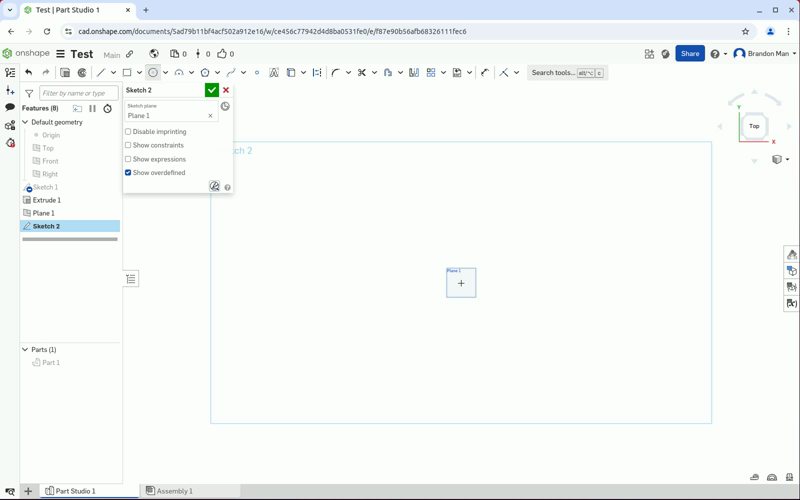
click(461, 282)
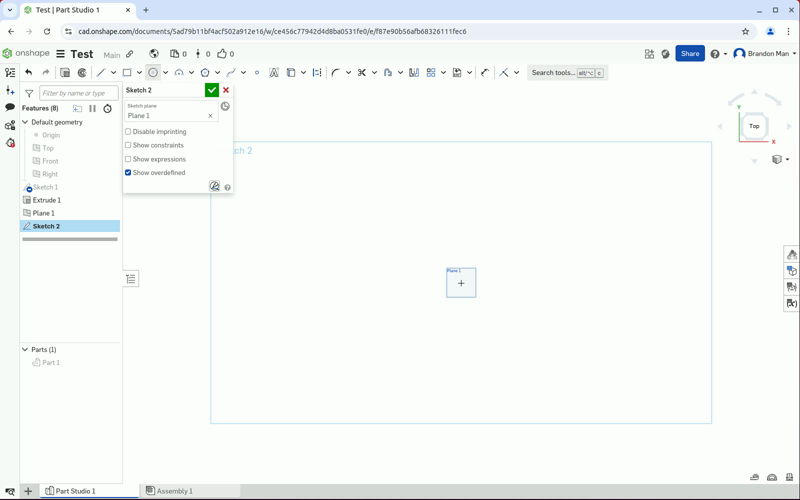
key_up(shift)
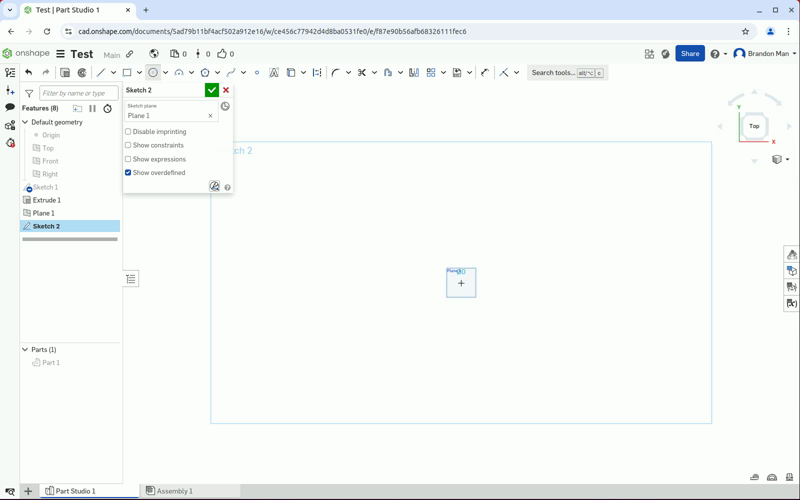
mouse_move(467, 282)
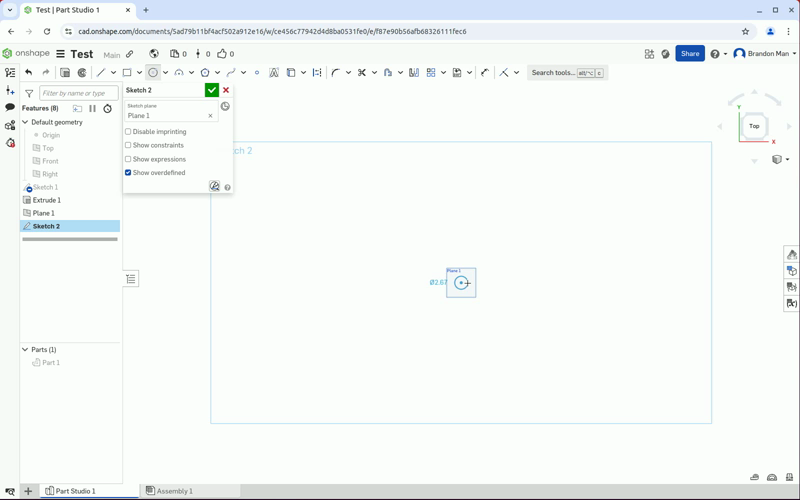
click(467, 282)
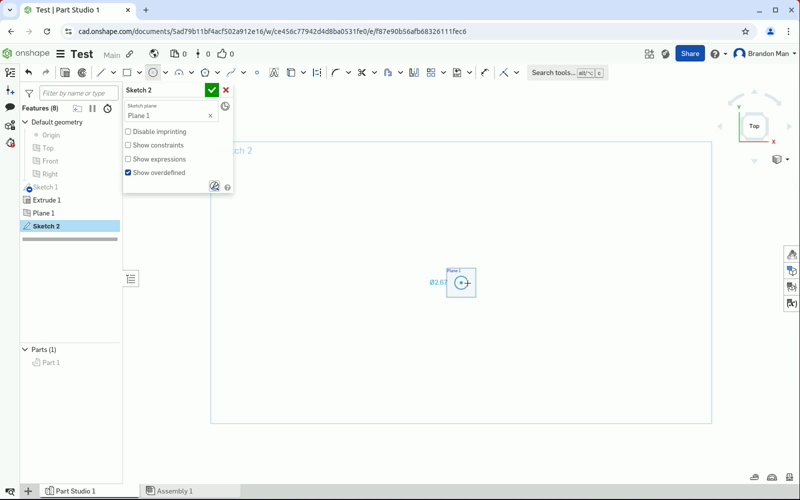
key(esc)
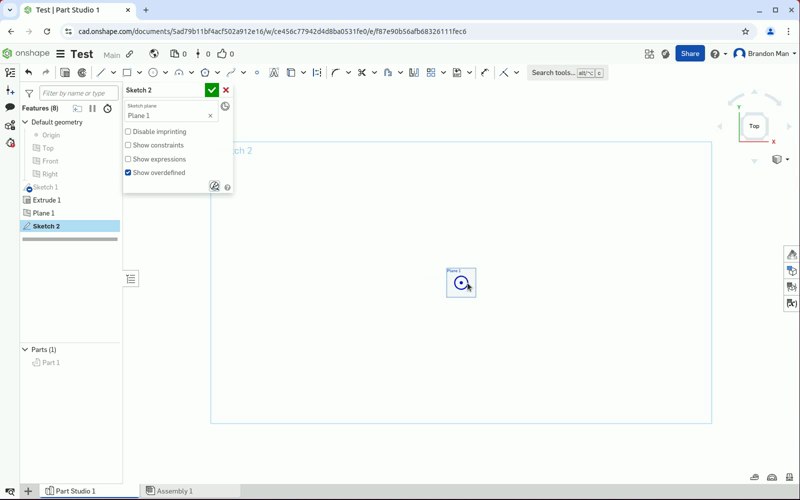
mouse_move(461, 276)
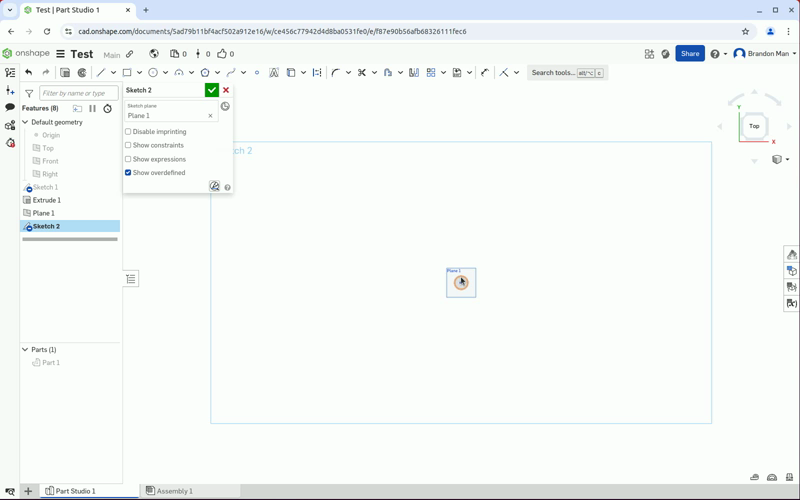
scroll(6)
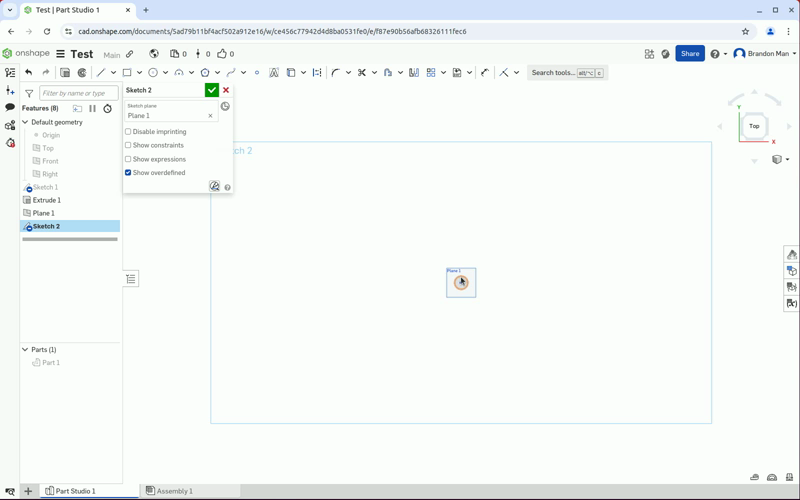
scroll(6)
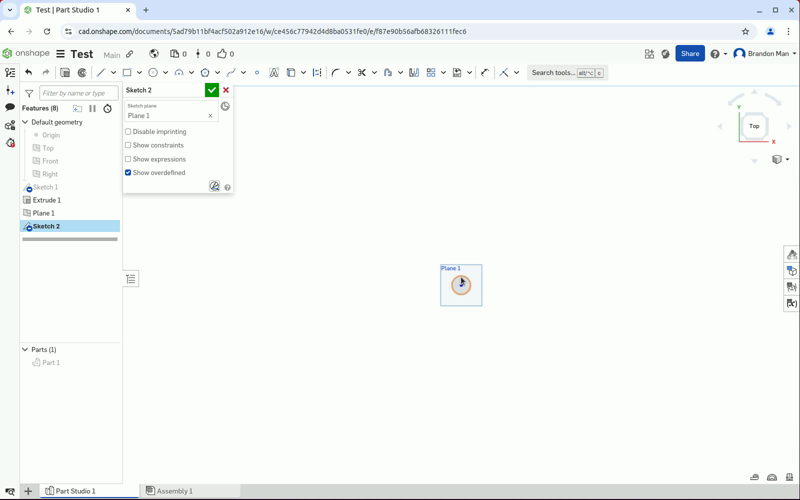
scroll(6)
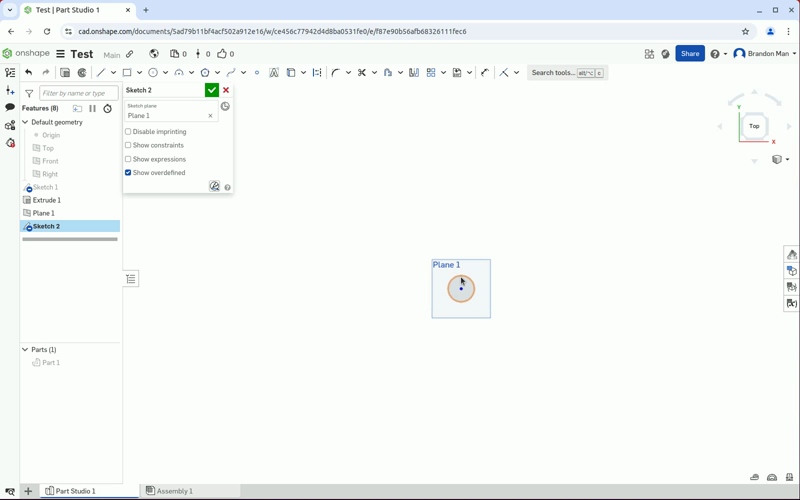
scroll(6)
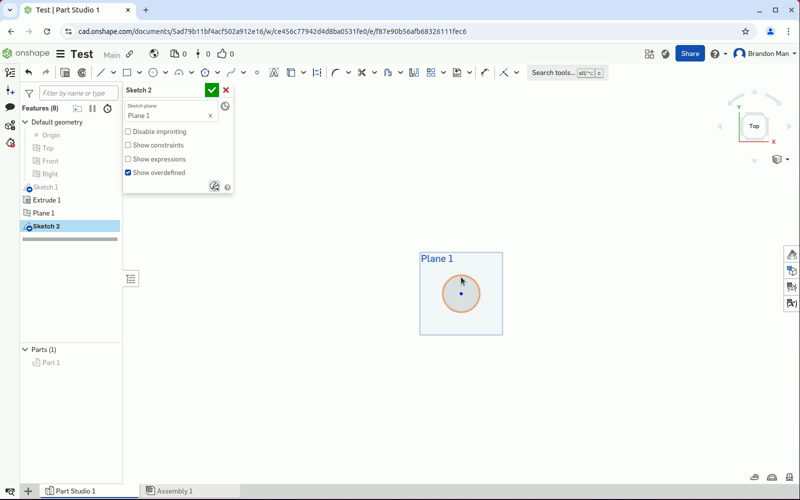
scroll(6)
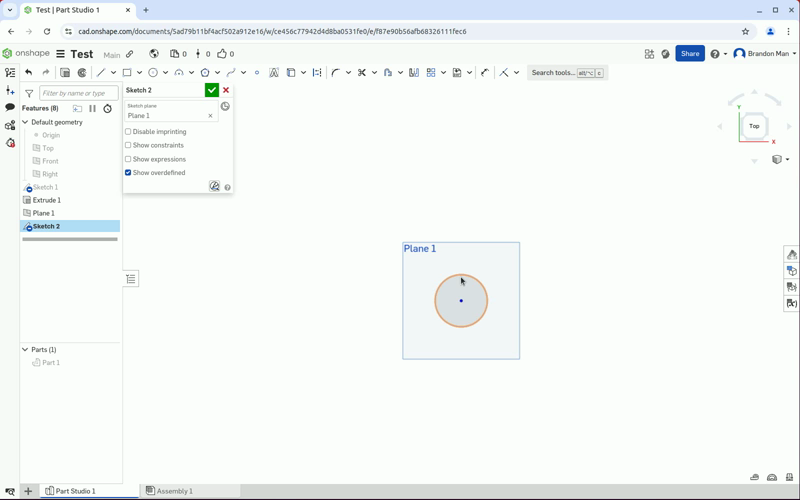
scroll(6)
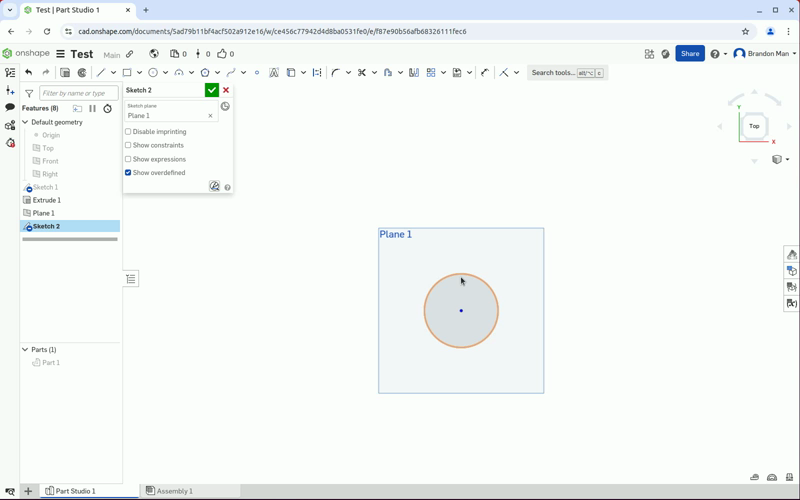
scroll(6)
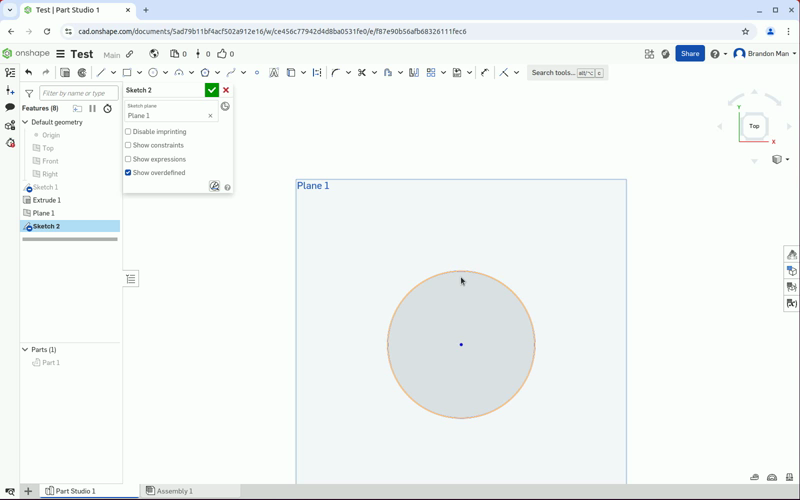
click(461, 276)
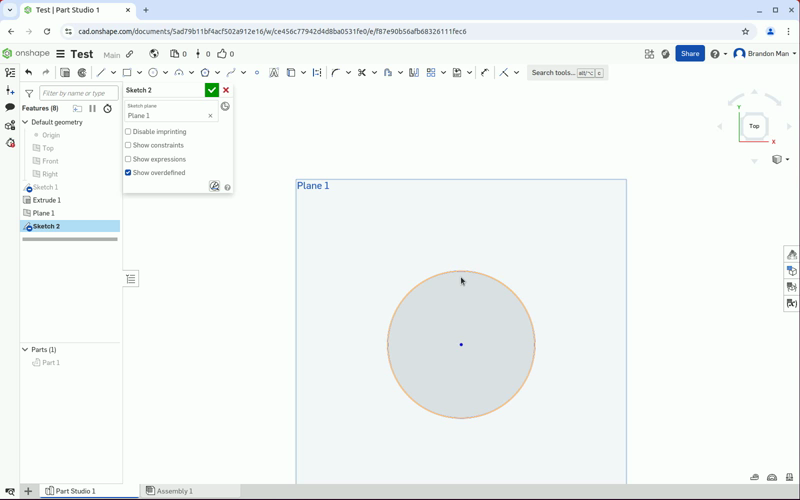
scroll(-6)
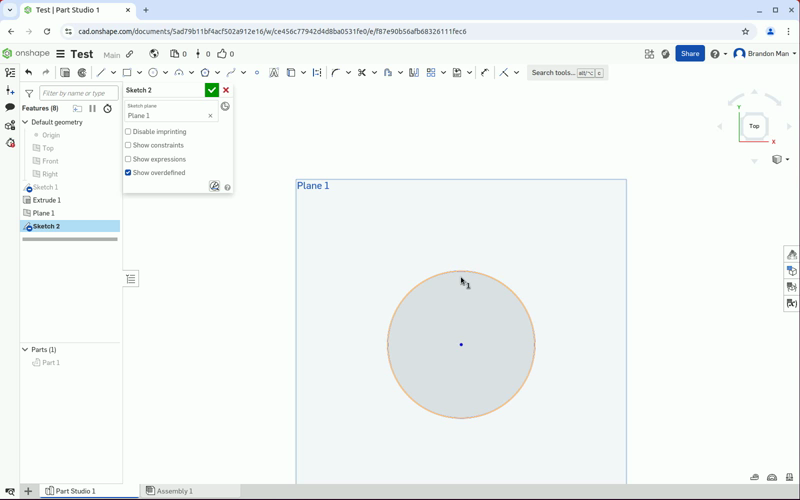
scroll(-6)
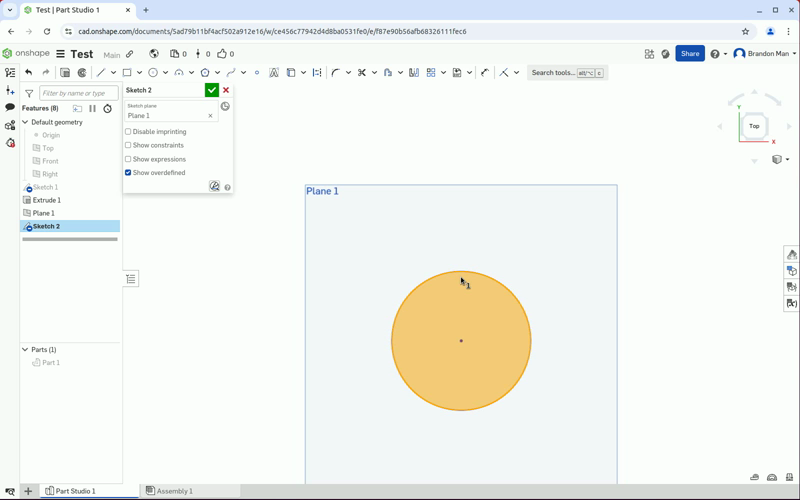
scroll(-6)
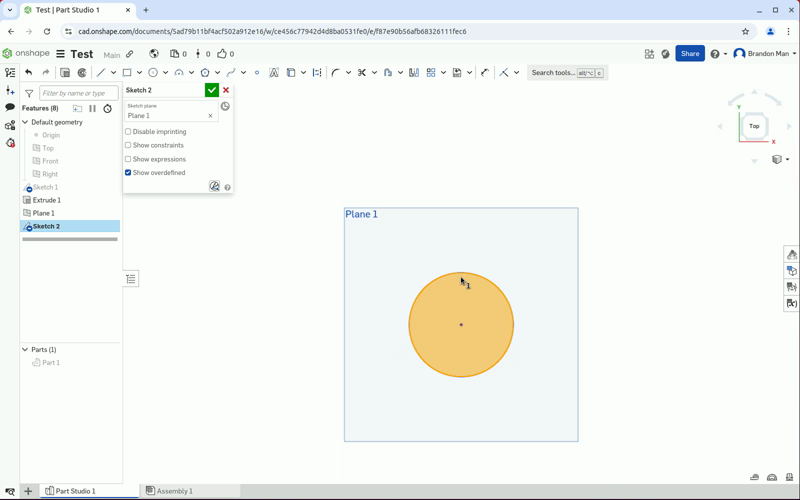
scroll(-6)
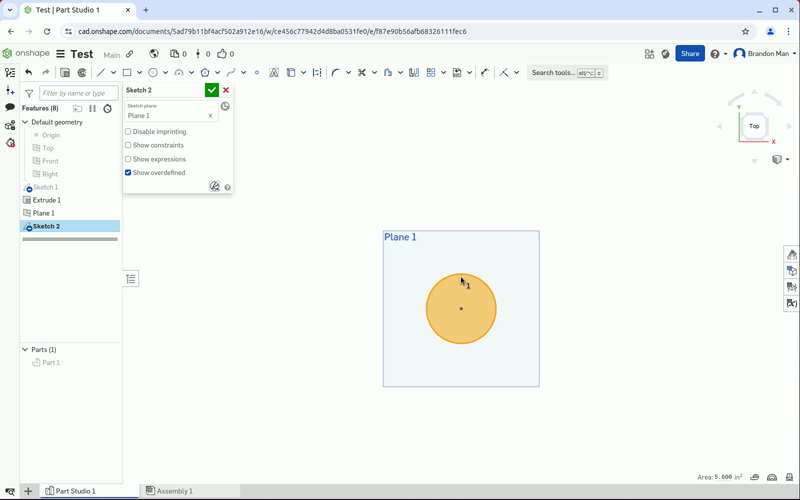
scroll(-6)
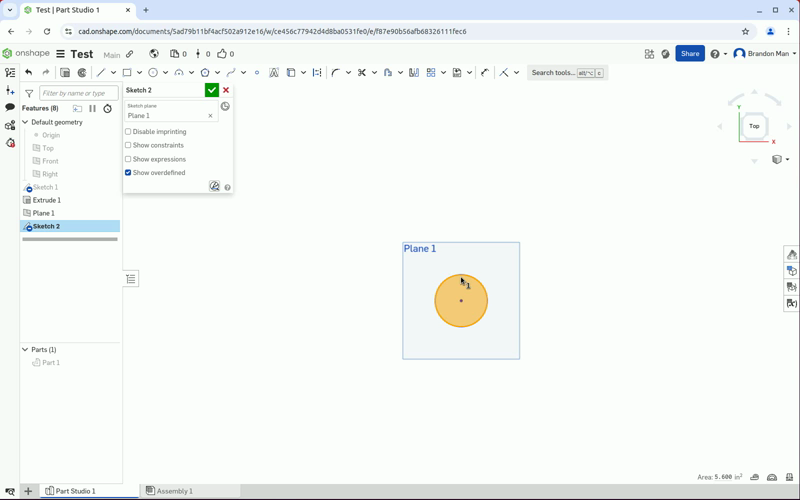
scroll(-6)
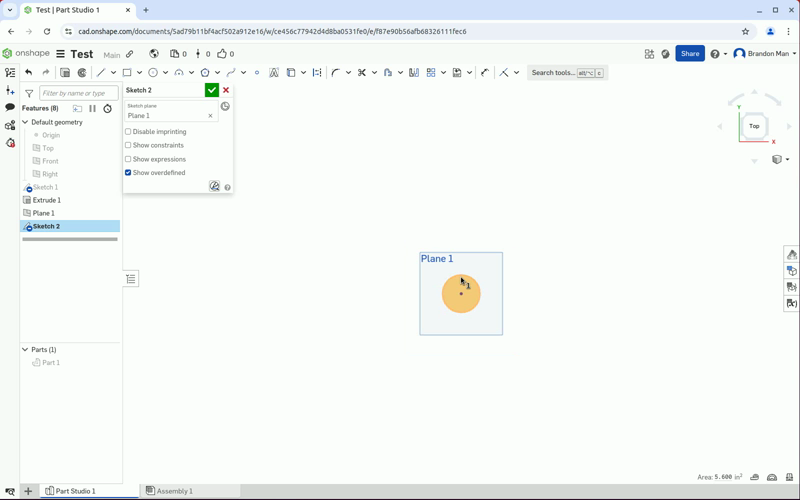
scroll(-6)
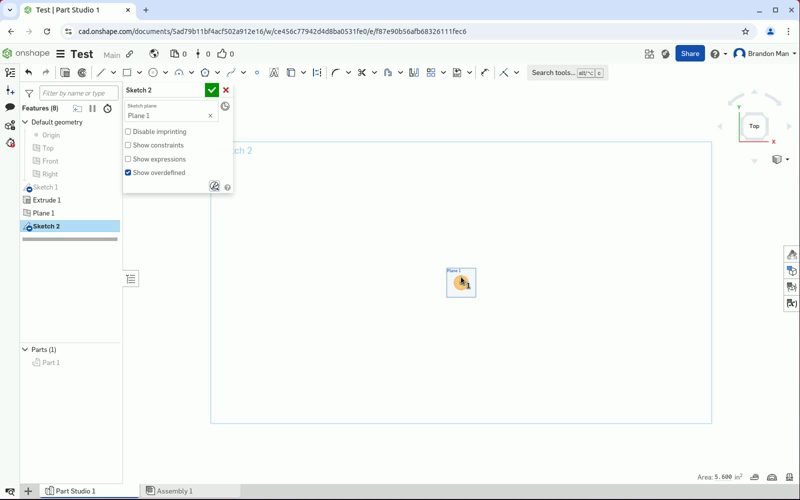
mouse_move(73, 352)
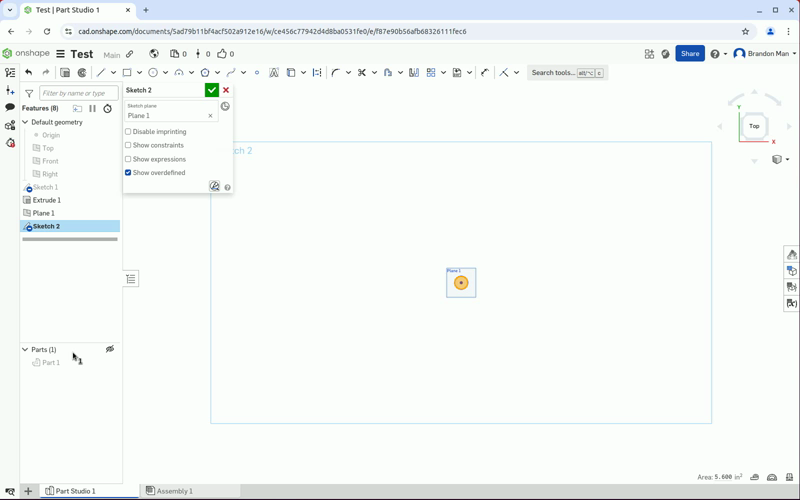
key(shift+y)
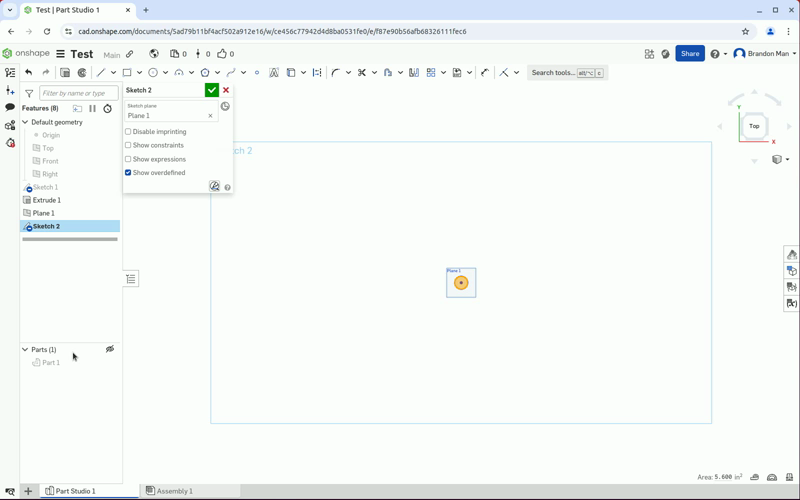
key(shift+e)
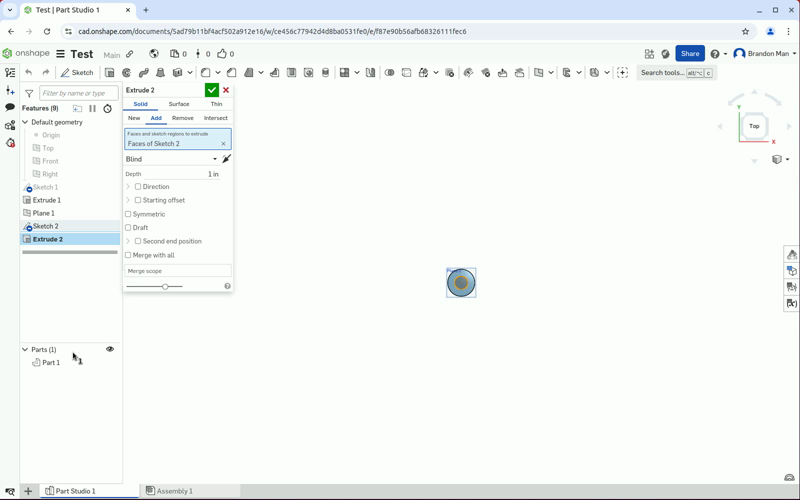
mouse_move(143, 106)
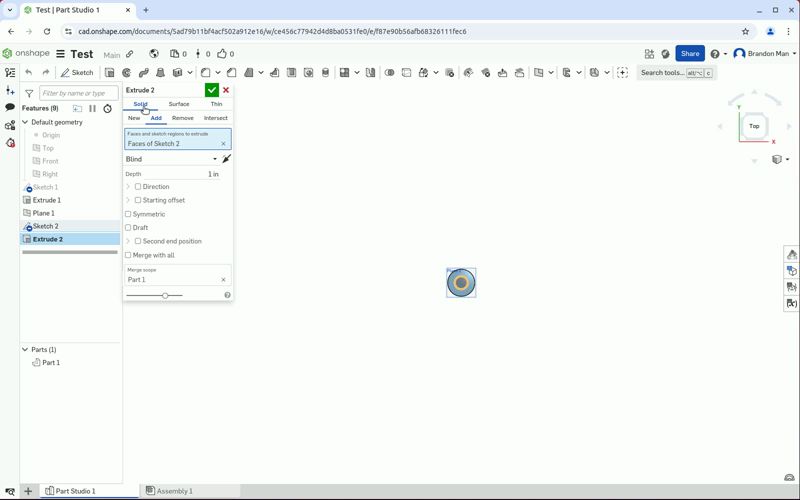
click(143, 106)
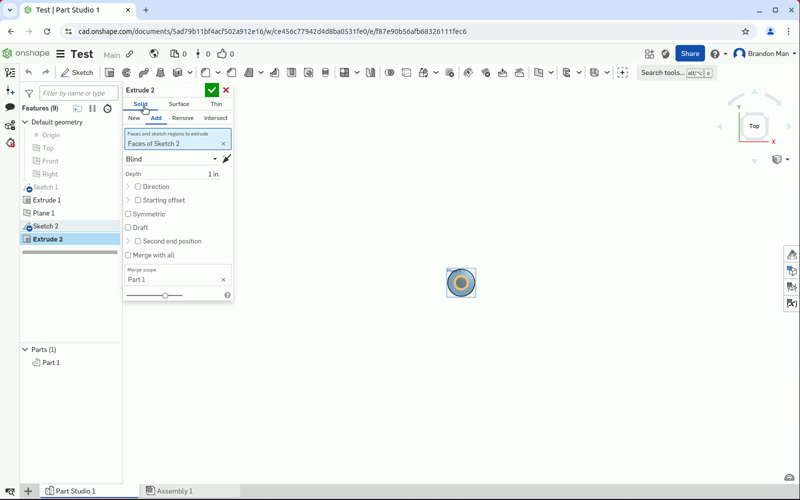
mouse_move(137, 120)
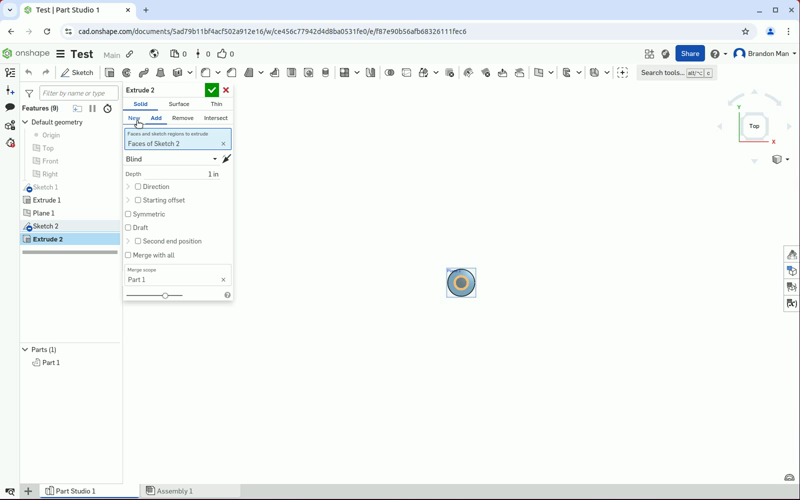
click(137, 120)
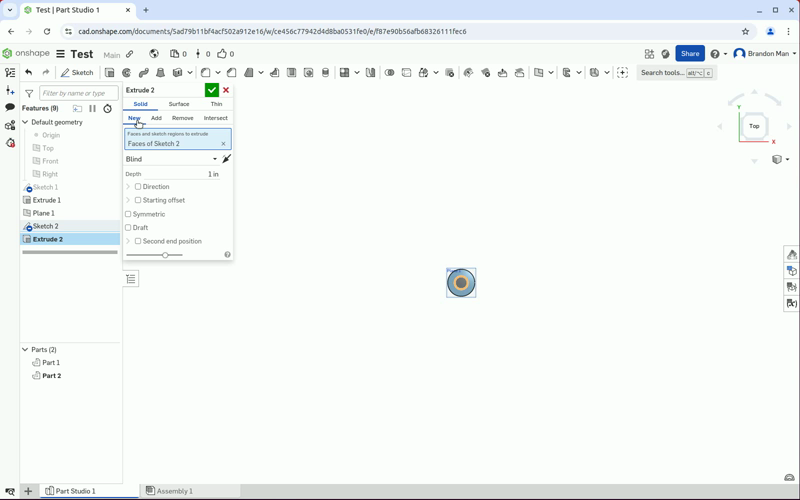
key(tab, 4)
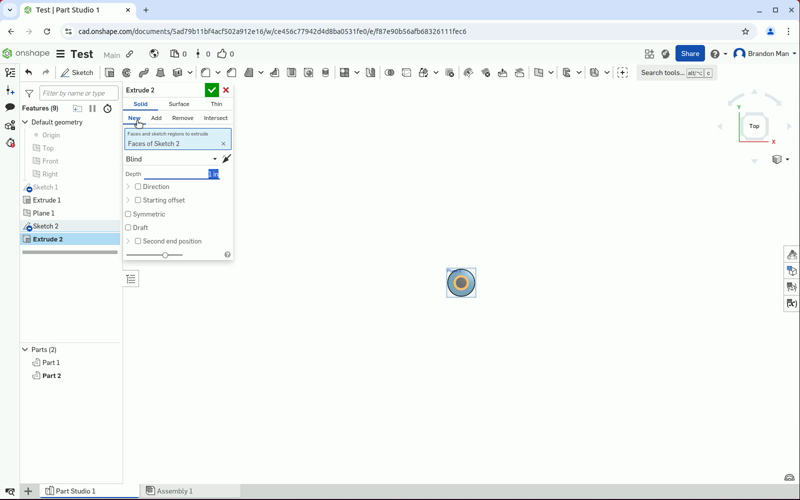
text(21.905)
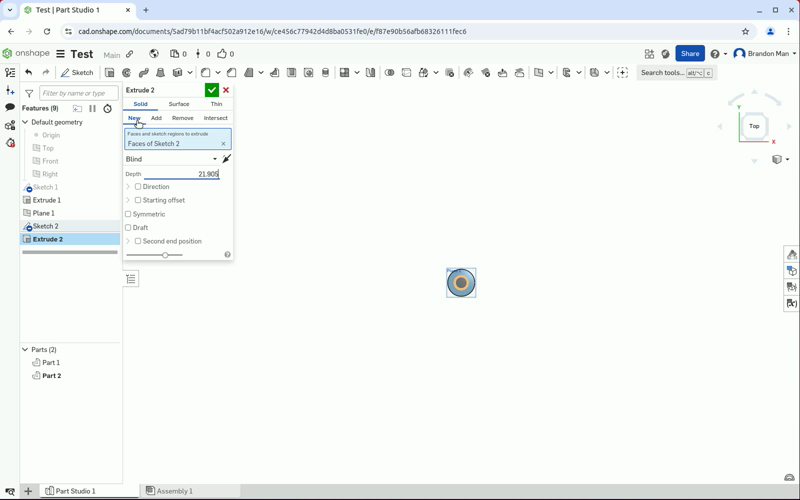
key(enter)
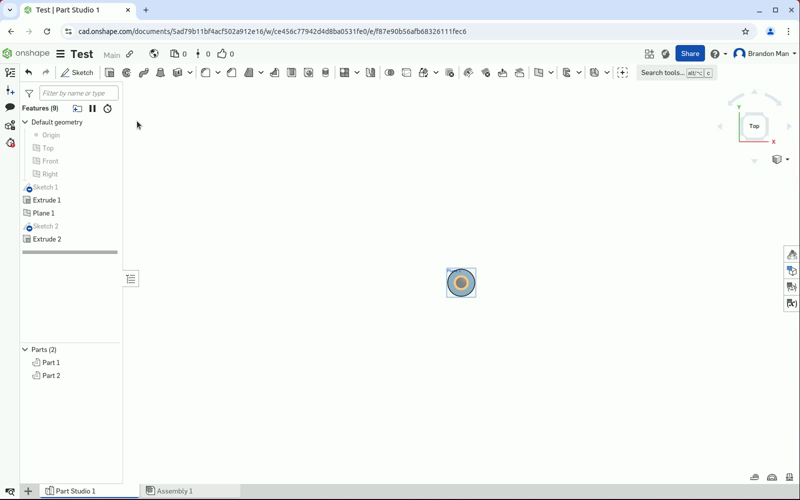
key(shift+h)
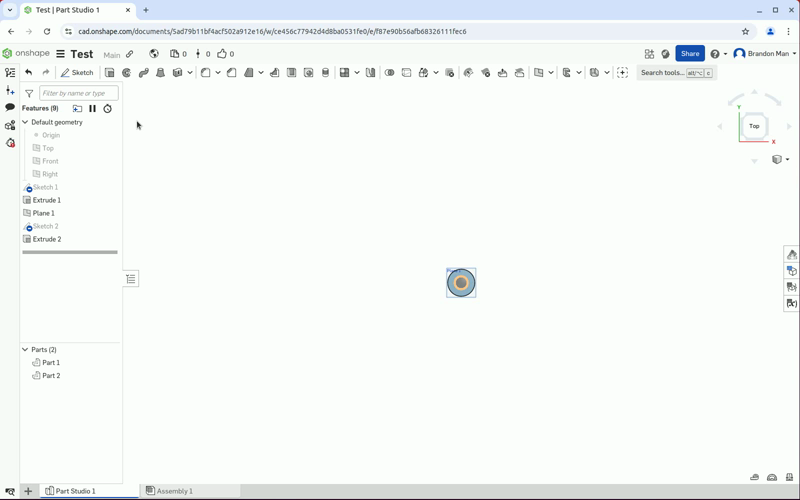
key(shift+h)
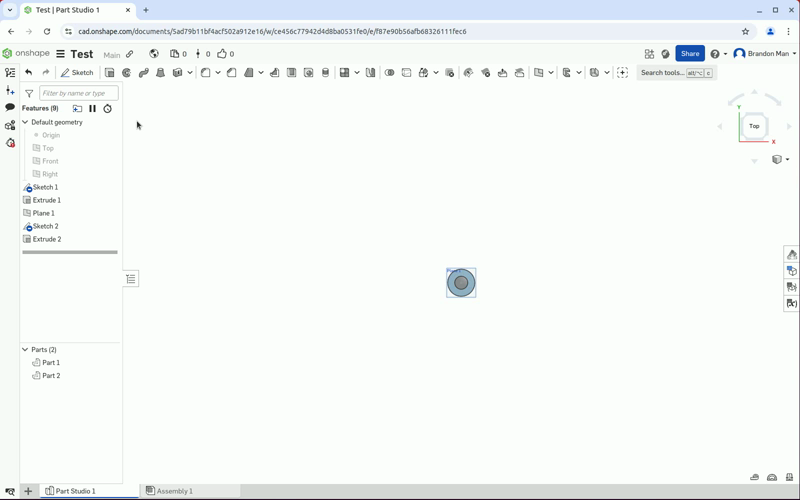
key(shift+7)
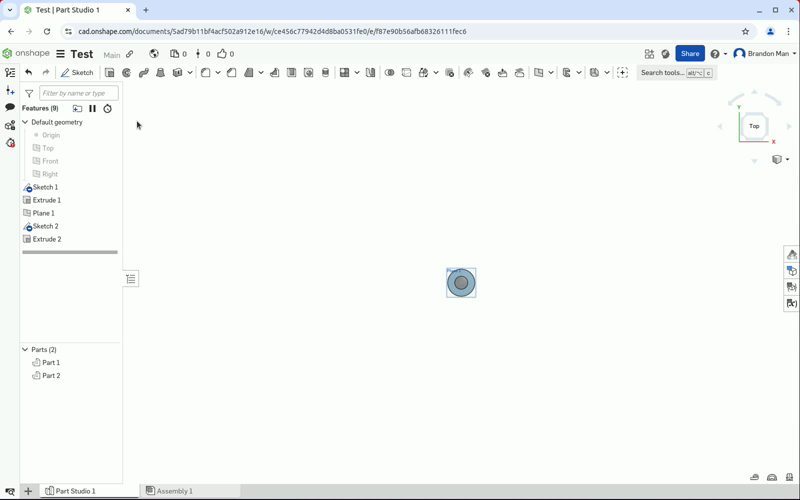
key(up, 3)
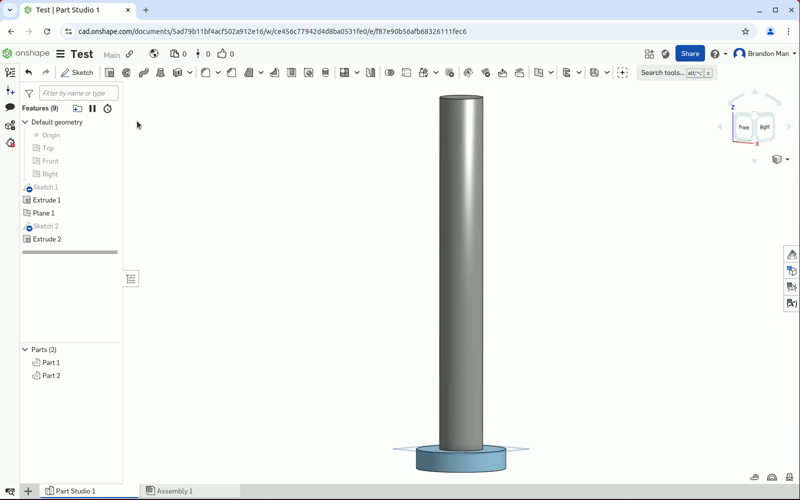
key(left, 3)
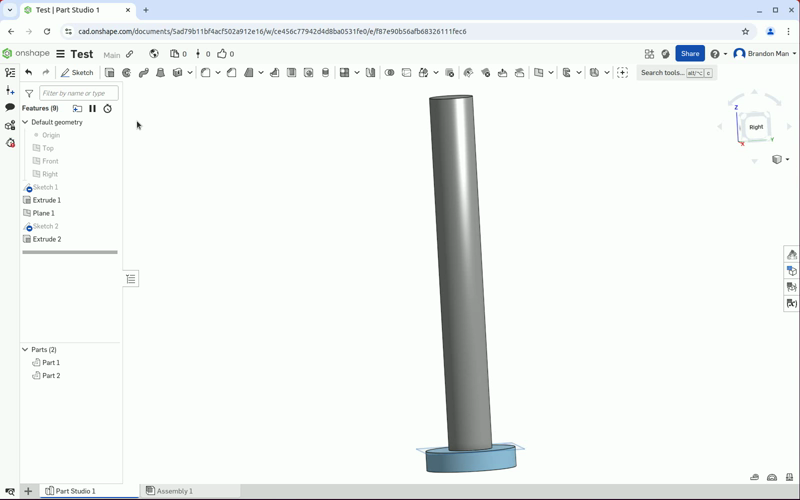
key(right, 3)
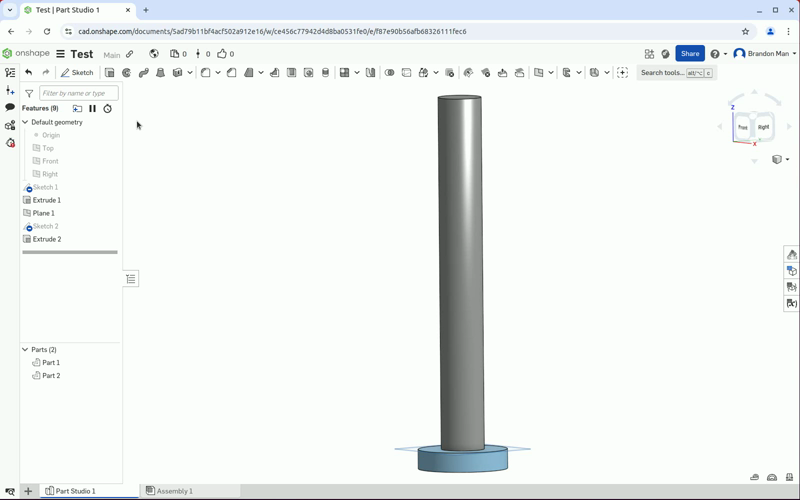
key(down, 3)
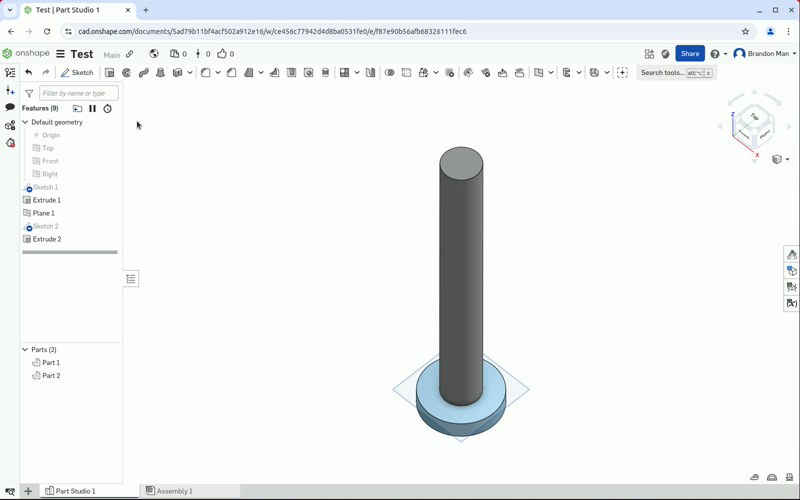
mouse_move(73, 189)
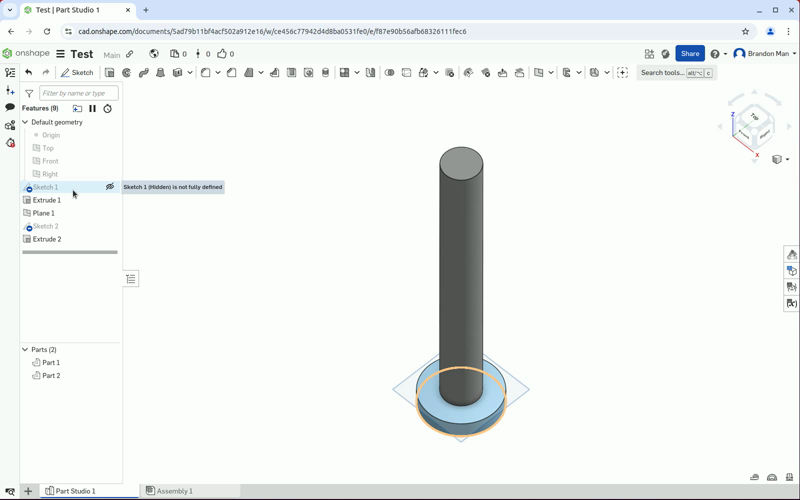
click(73, 189)